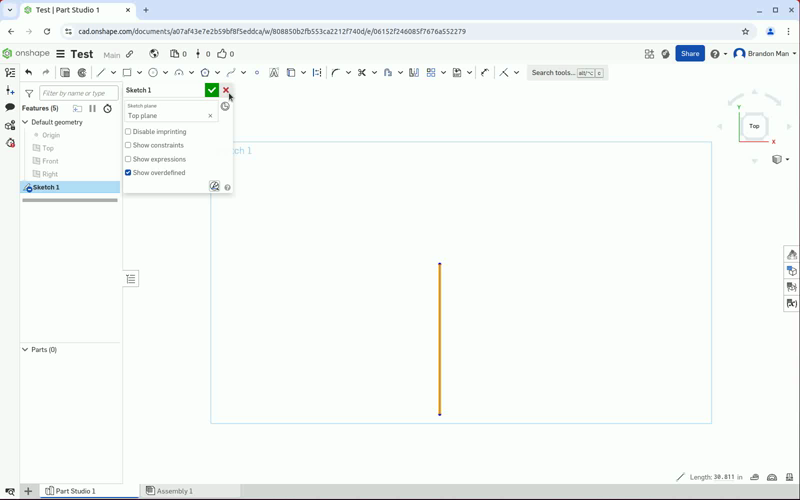
key(shift+h)
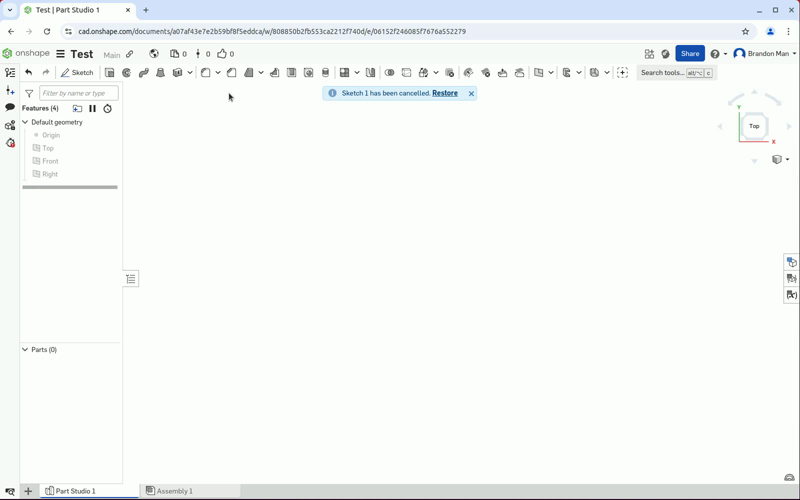
mouse_move(73, 352)
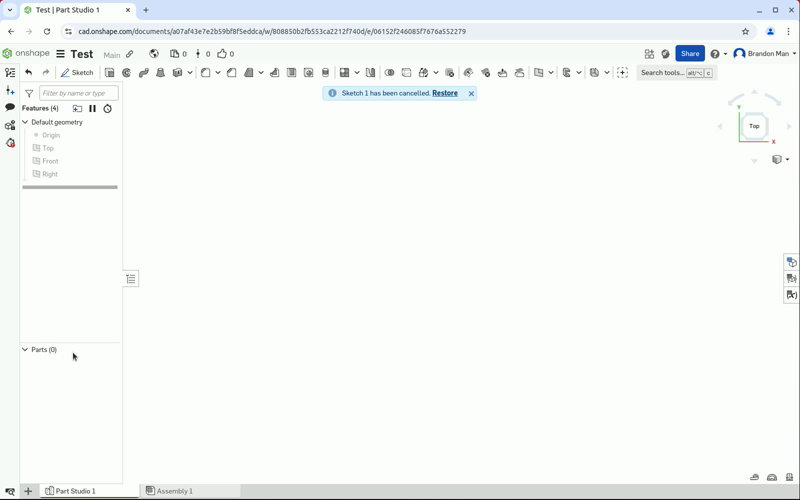
key(y)
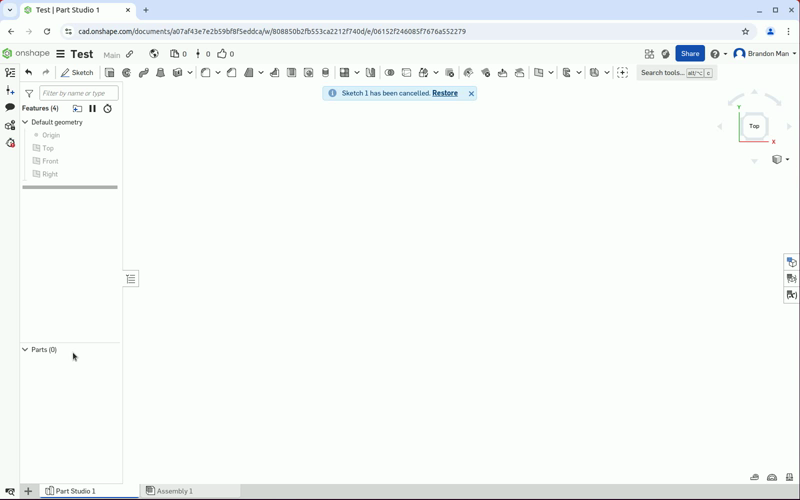
key(shift+p)
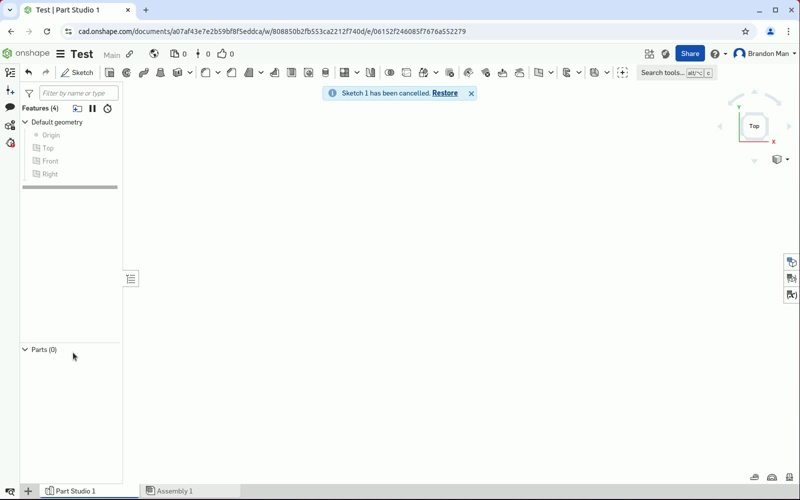
key(space)
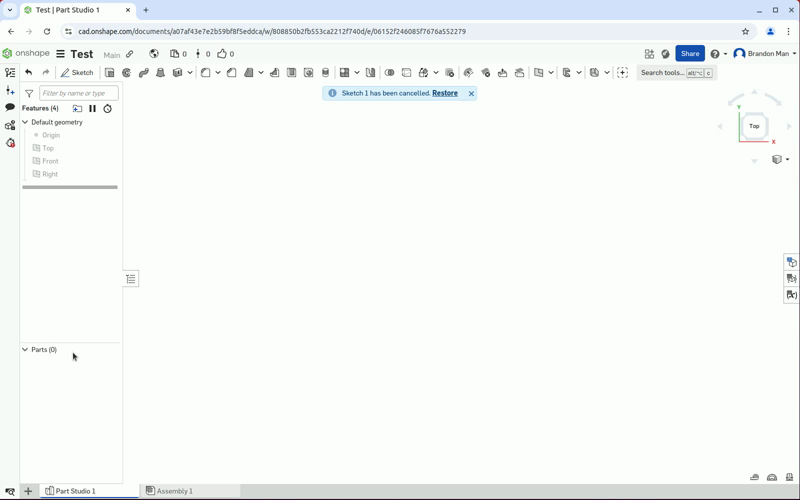
key_down(shift)
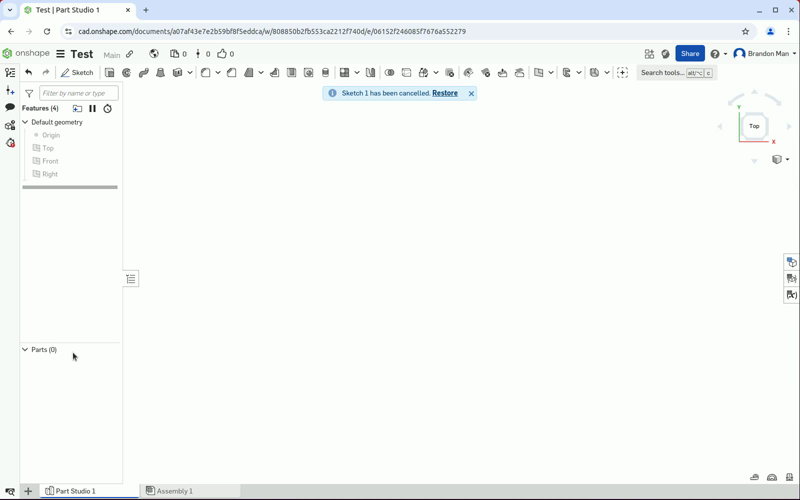
key(up)
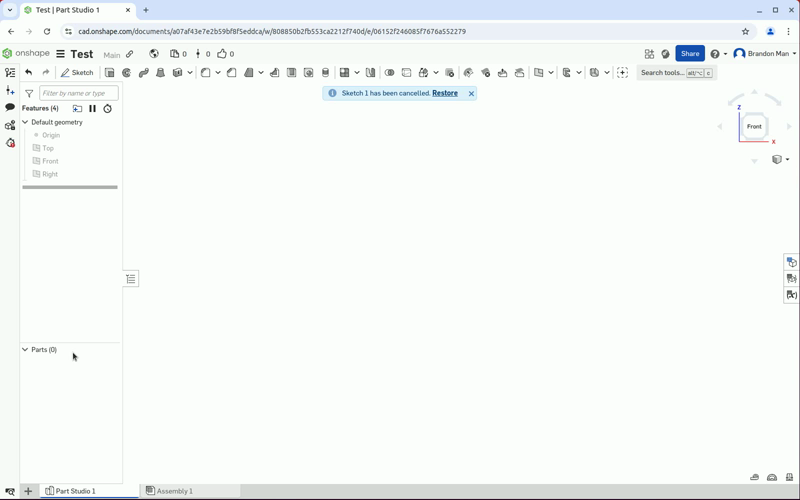
key_up(shift)
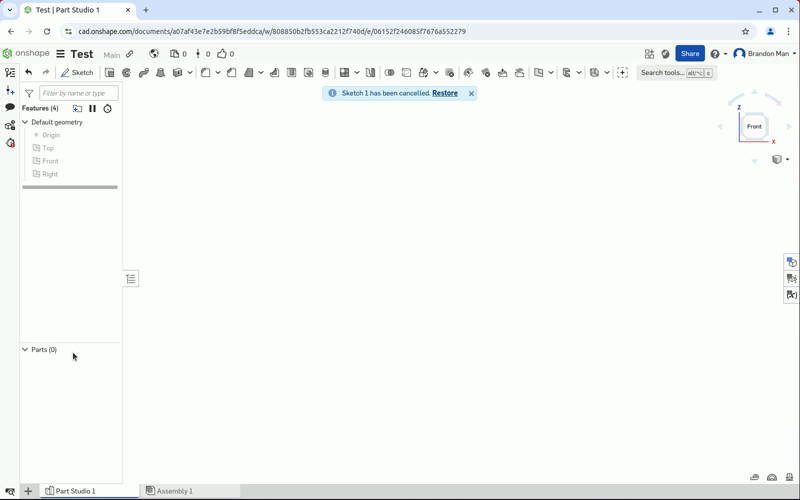
mouse_move(73, 352)
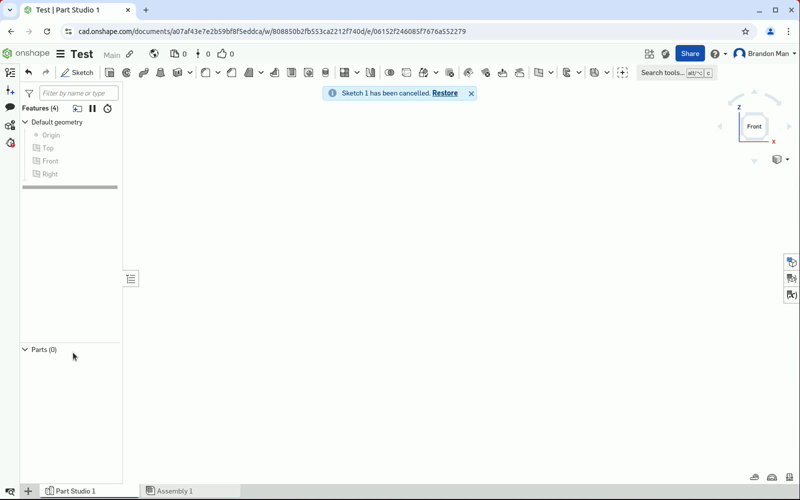
key(shift+y)
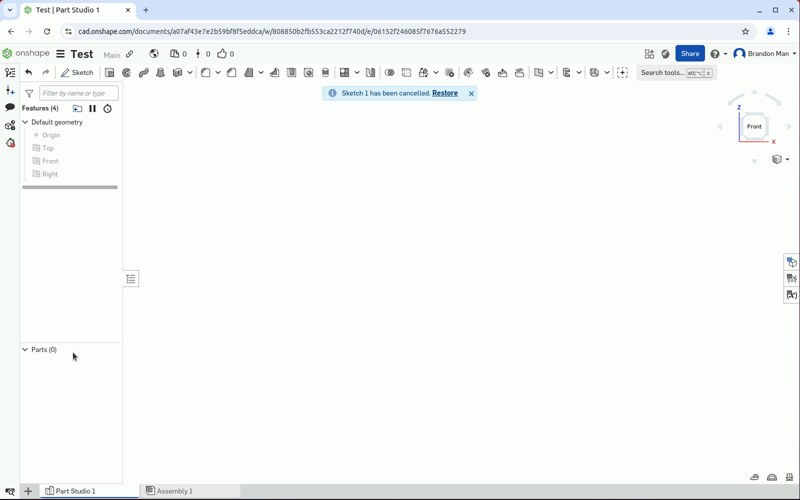
key(shift+s)
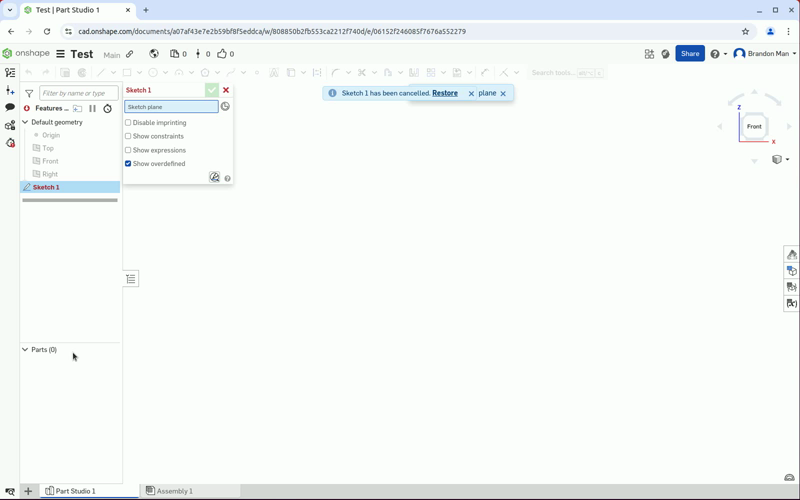
mouse_move(73, 163)
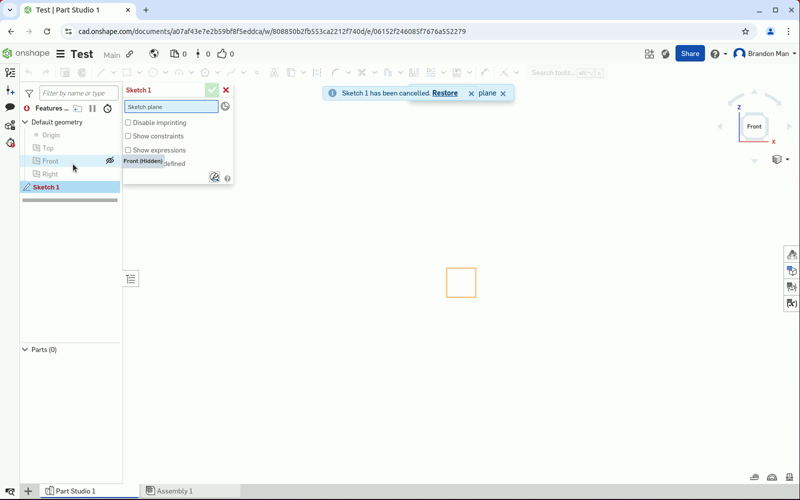
click(73, 163)
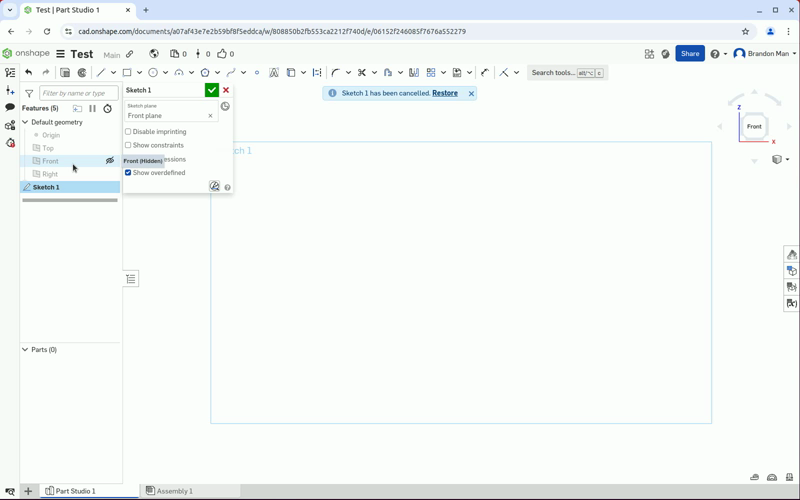
mouse_move(73, 352)
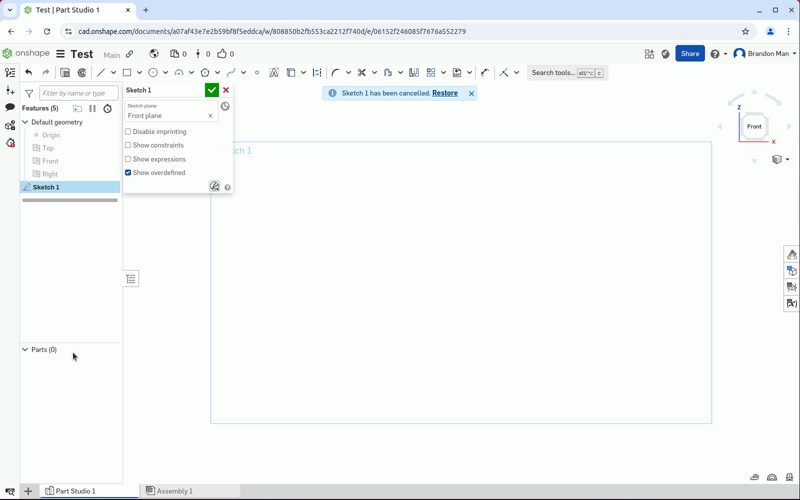
key(y)
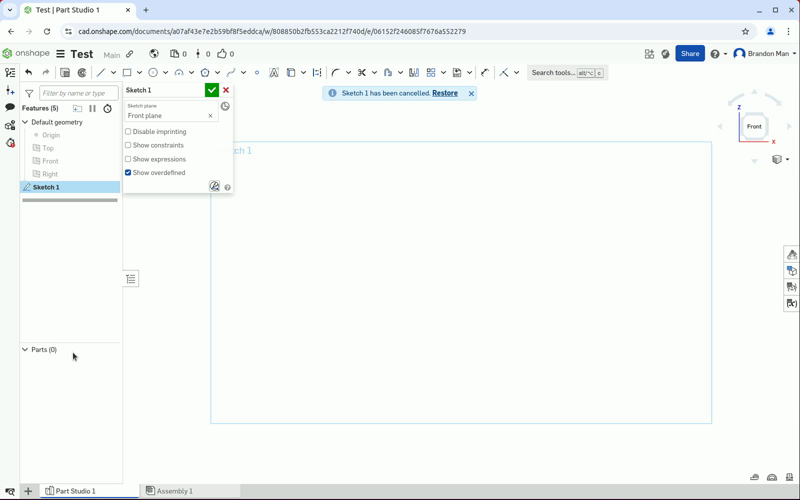
key(l)
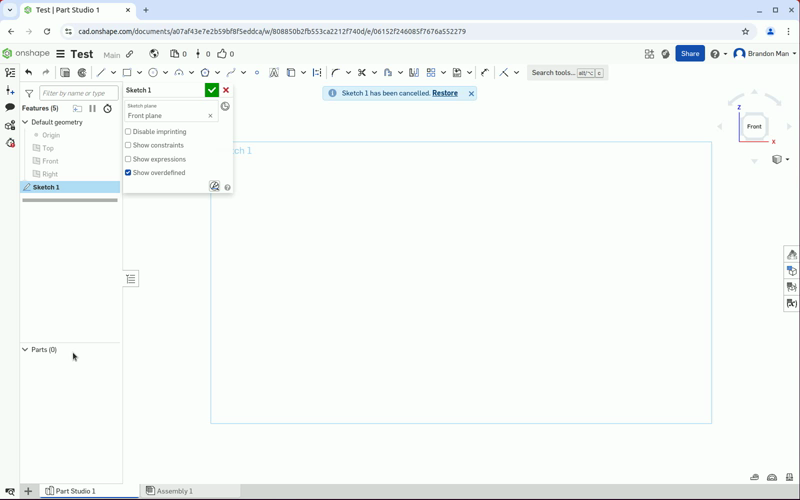
key_down(shift)
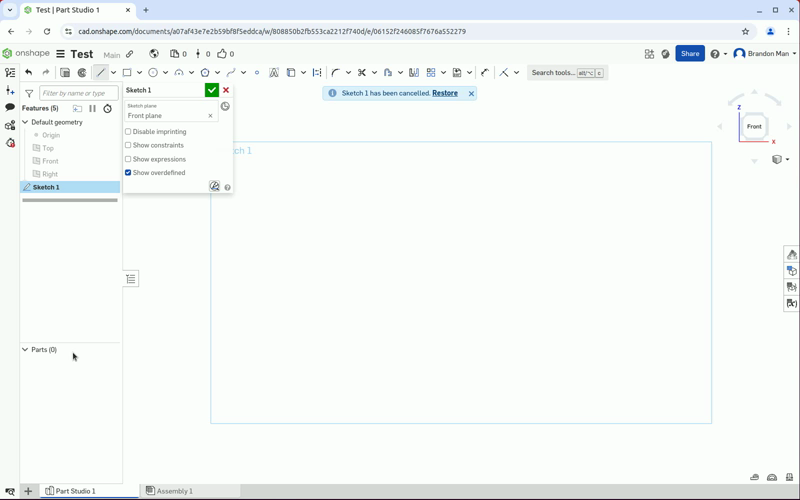
mouse_move(348, 282)
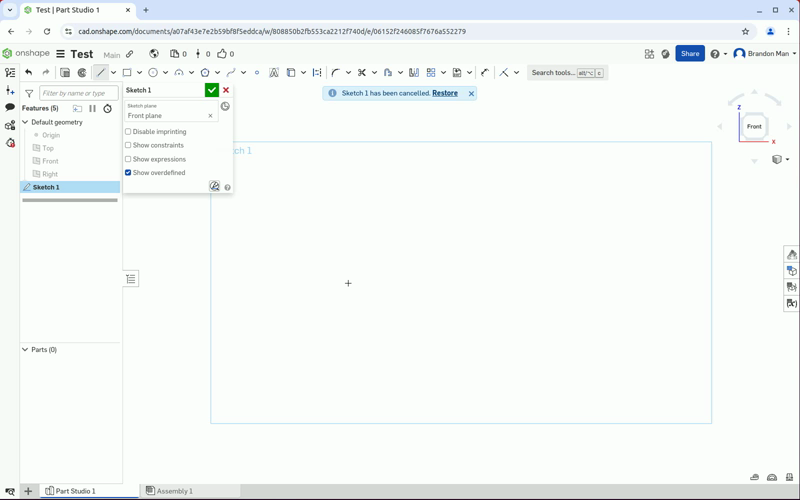
click(348, 282)
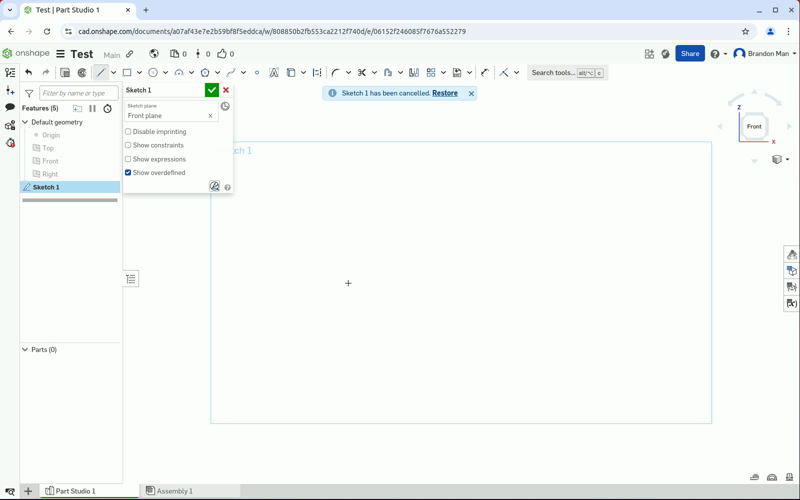
key_up(shift)
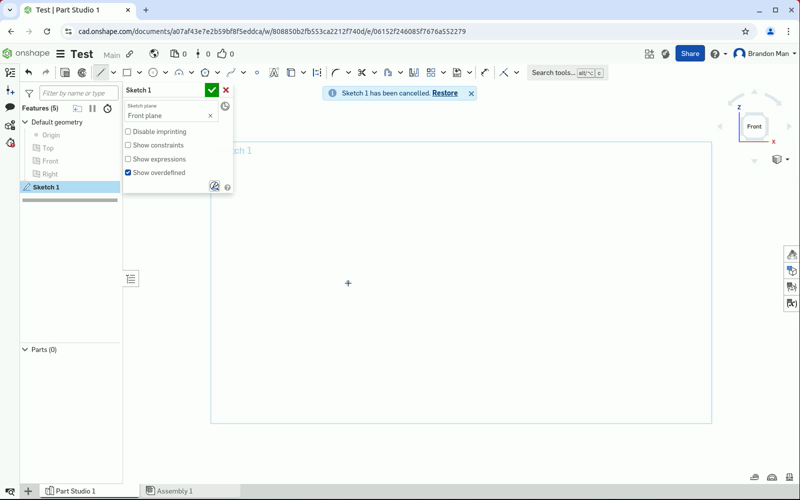
key_down(shift)
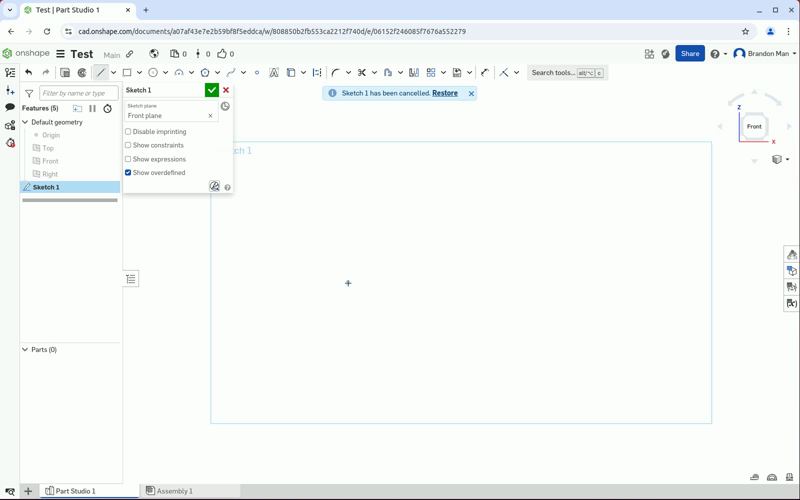
mouse_move(460, 282)
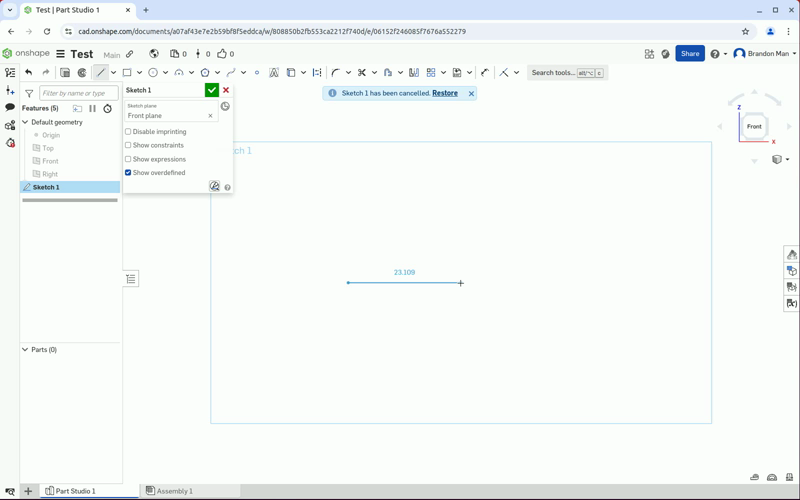
click(460, 282)
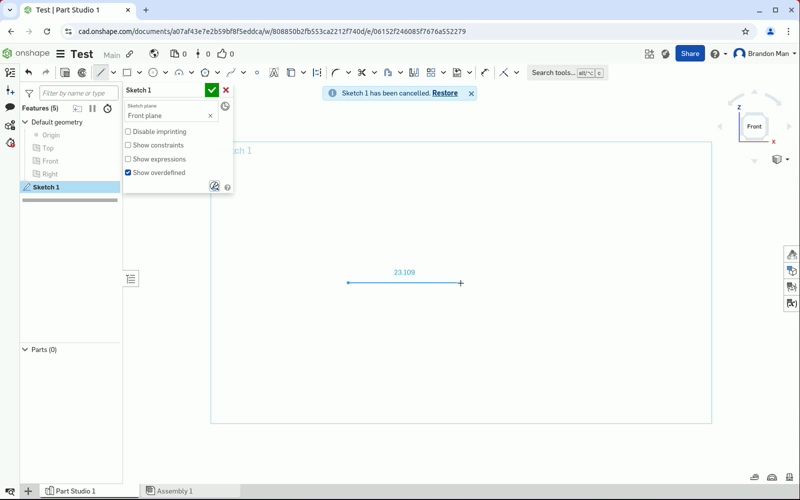
key_up(shift)
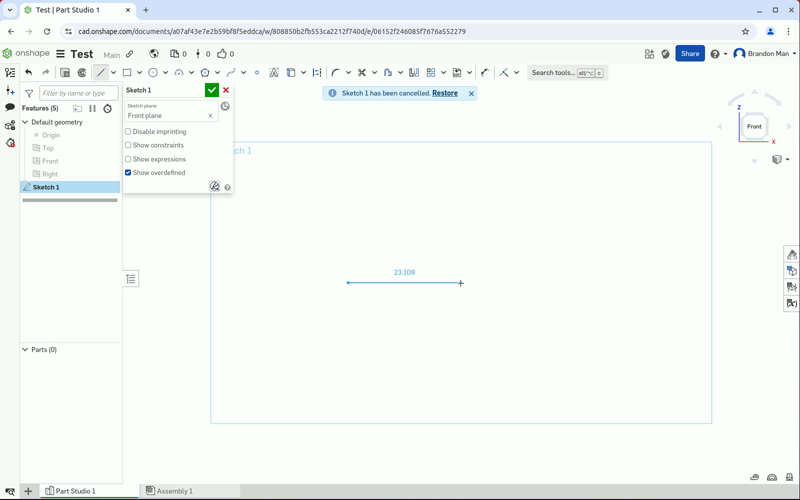
key_down(shift)
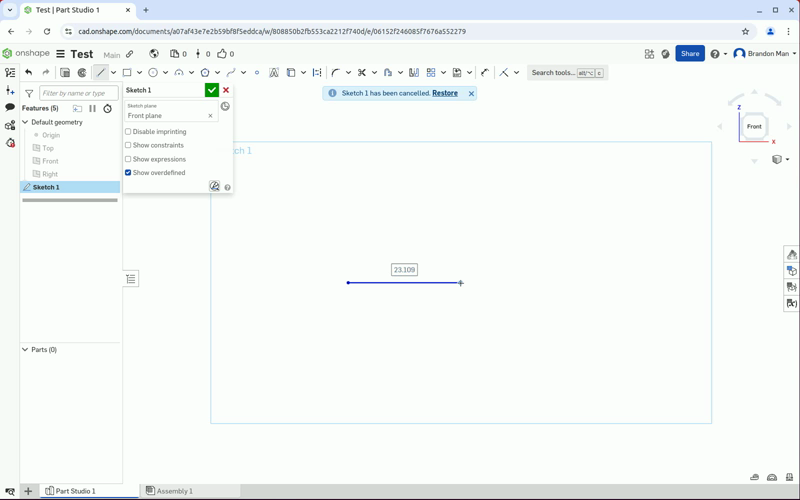
mouse_move(490, 282)
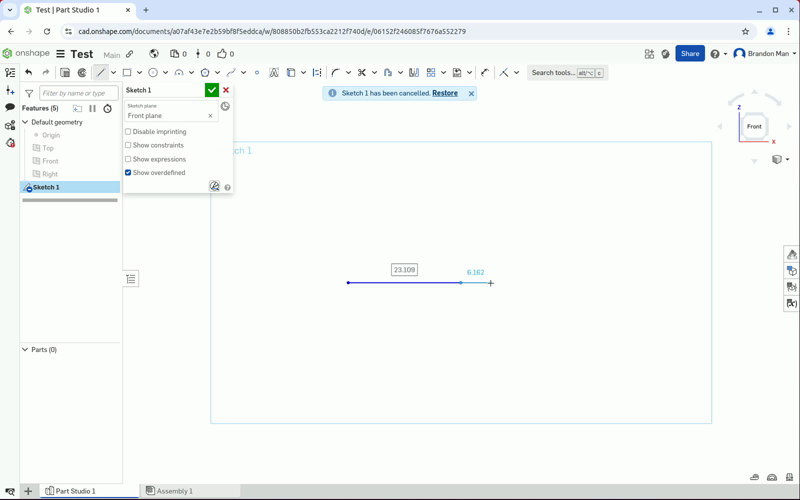
mouse_move(460, 223)
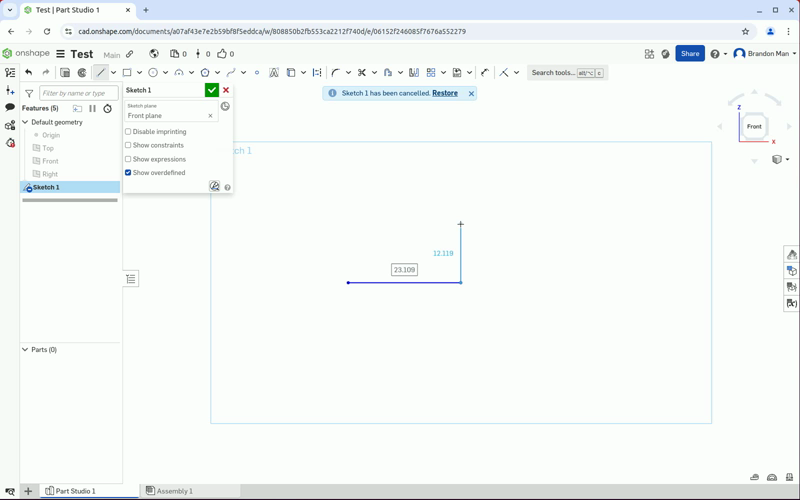
click(460, 223)
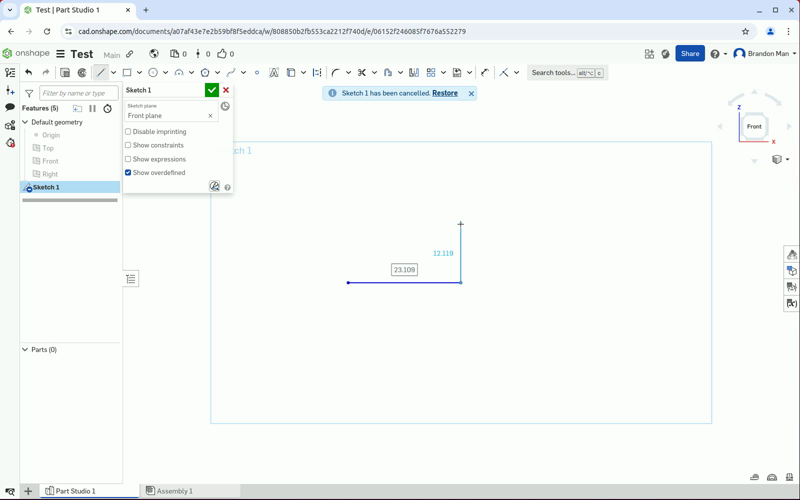
key_up(shift)
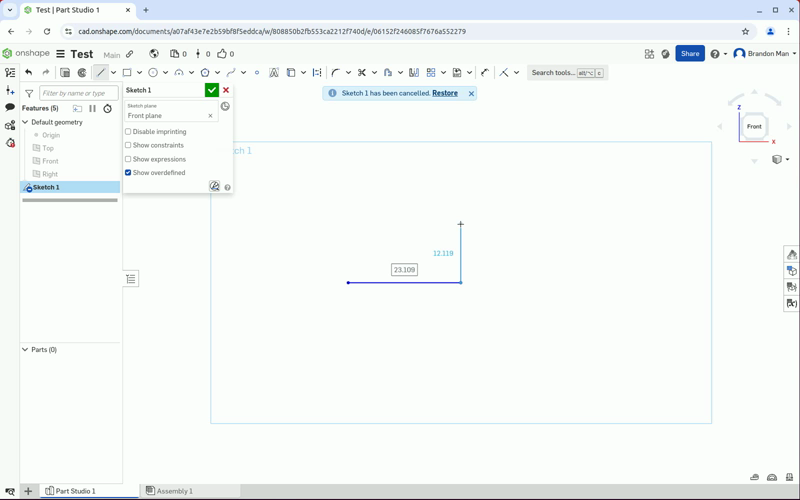
key_down(shift)
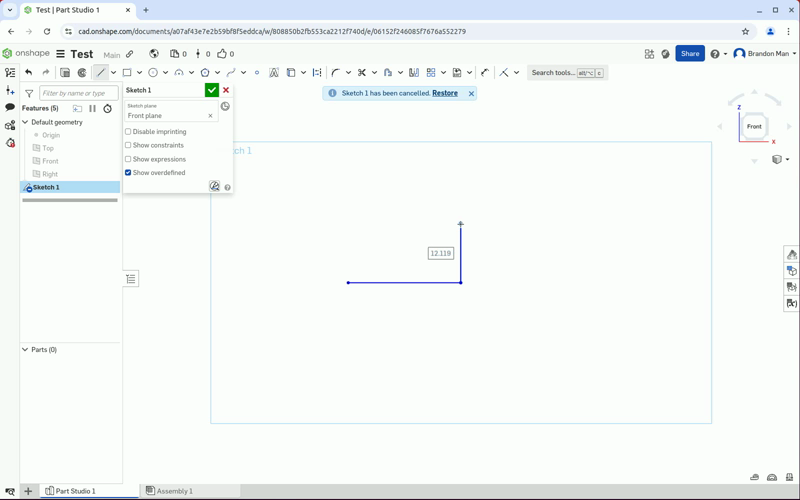
mouse_move(348, 223)
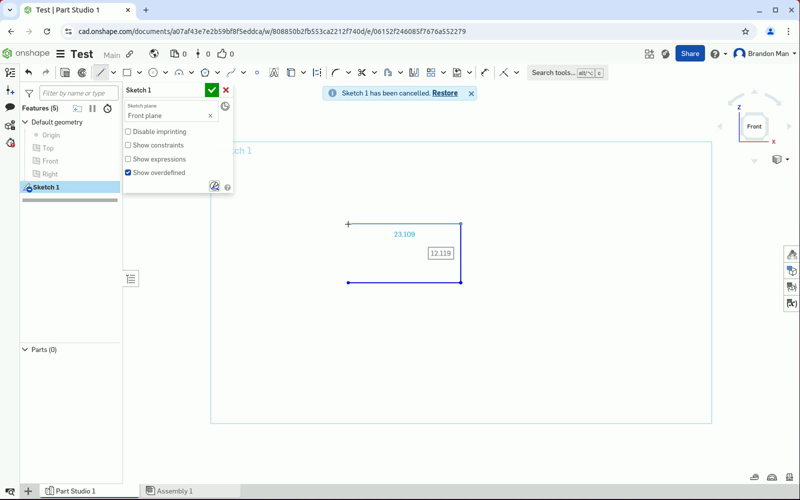
click(348, 223)
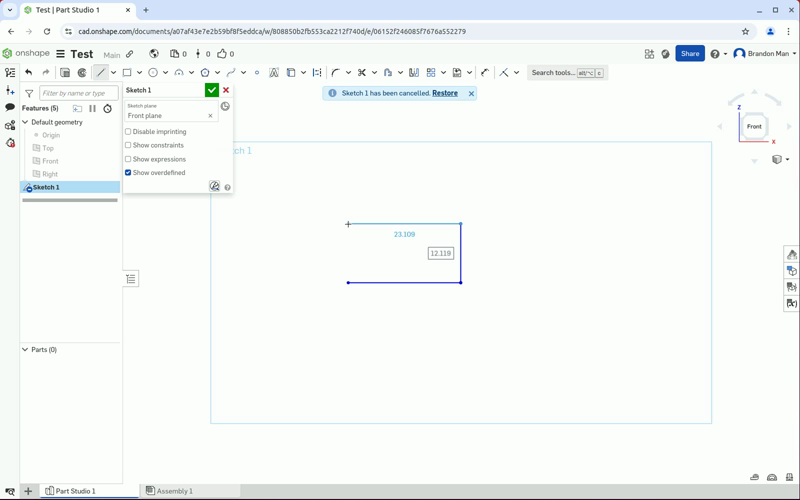
key_up(shift)
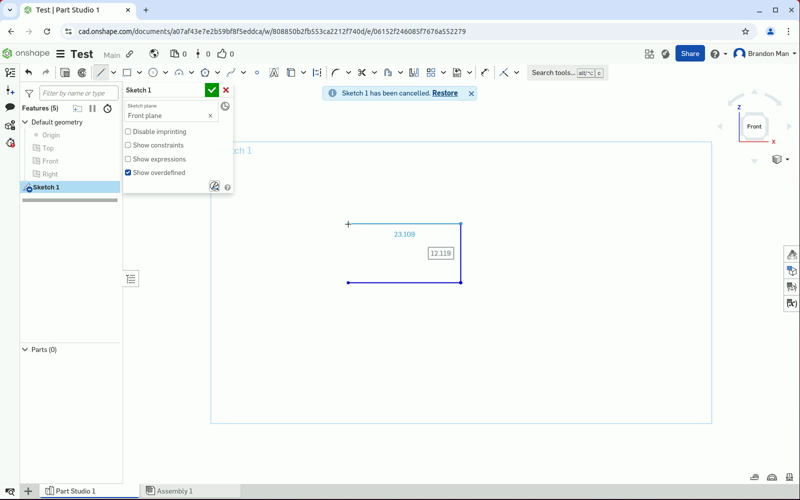
mouse_move(378, 223)
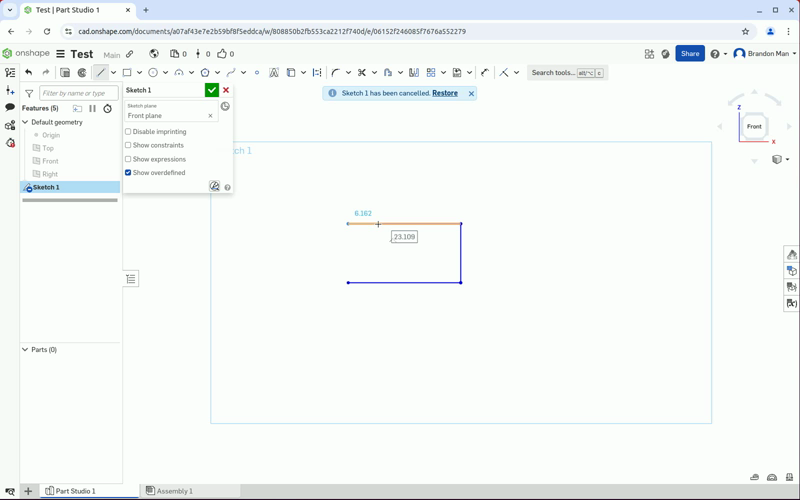
key_down(shift)
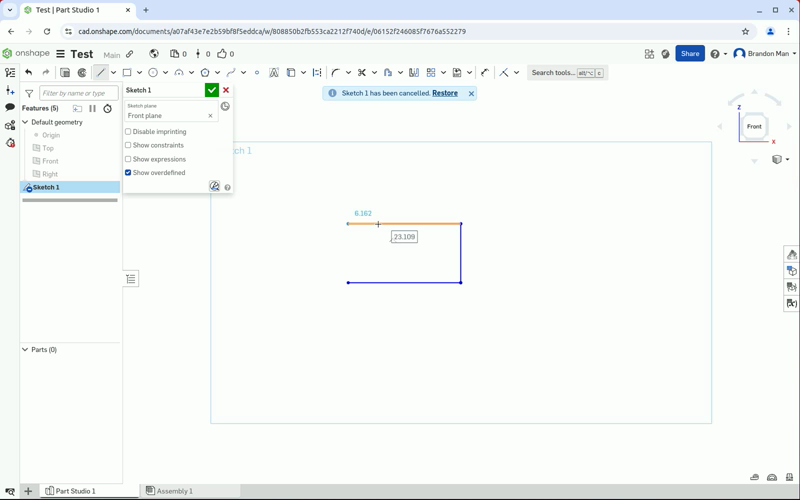
mouse_move(348, 282)
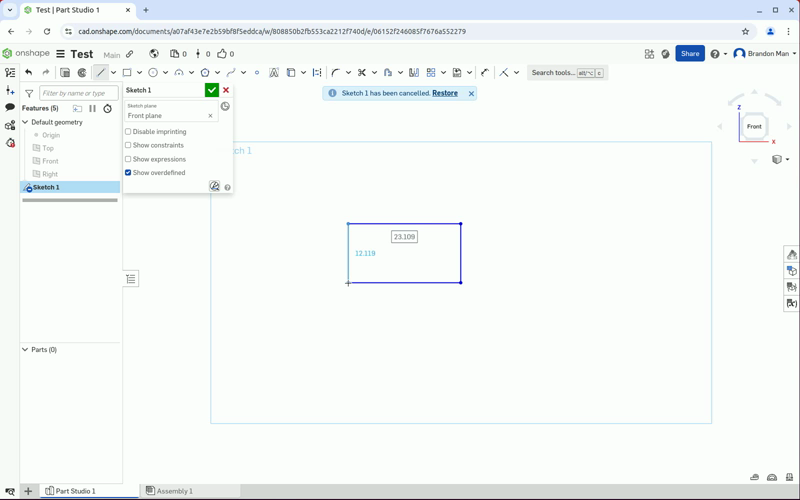
key_up(shift)
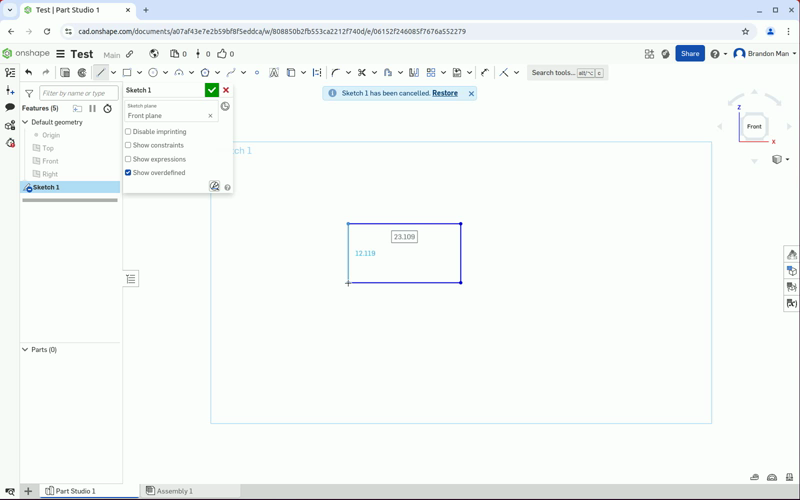
click(348, 282)
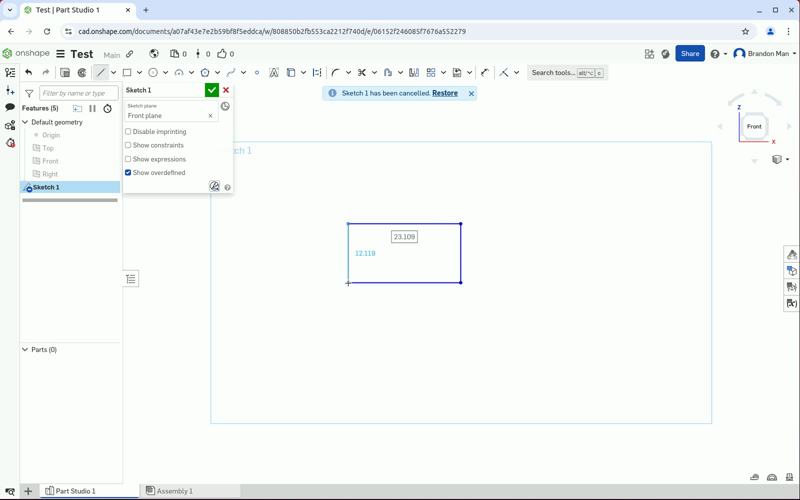
key(esc)
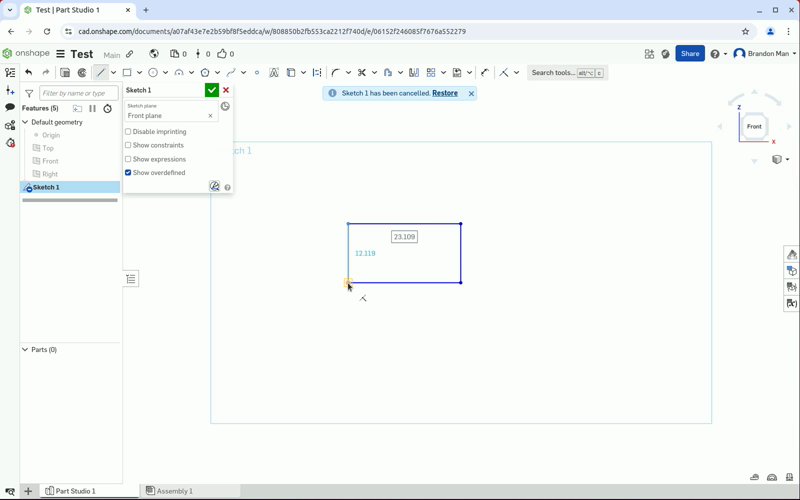
mouse_move(406, 246)
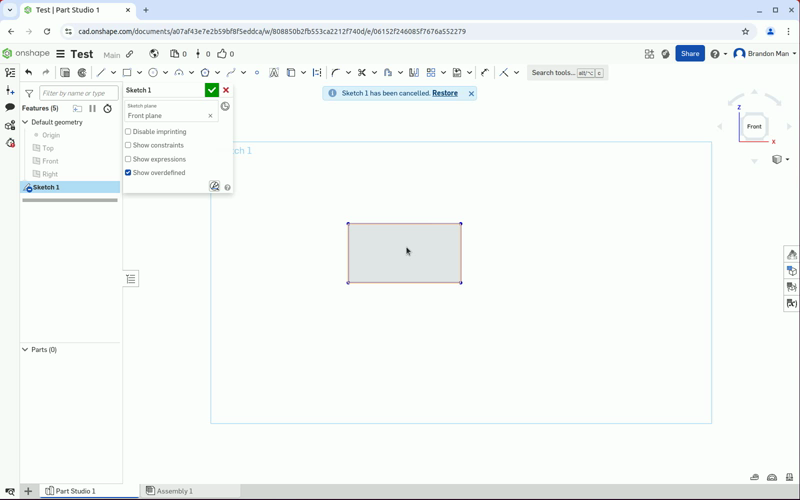
click(406, 246)
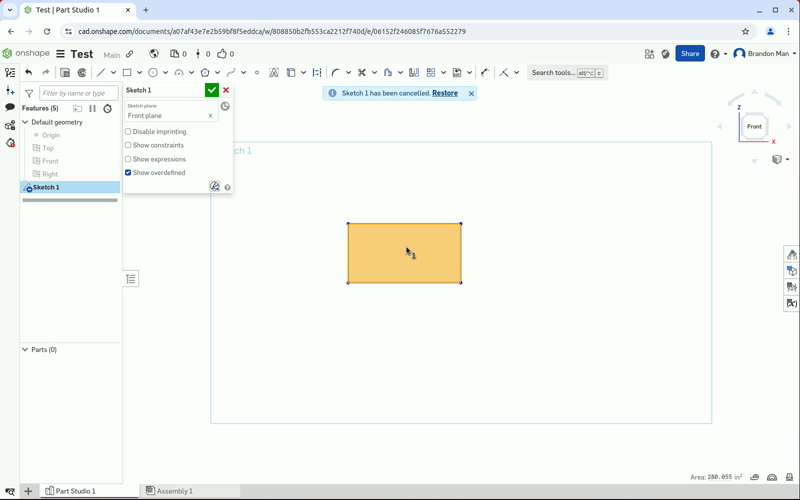
mouse_move(73, 352)
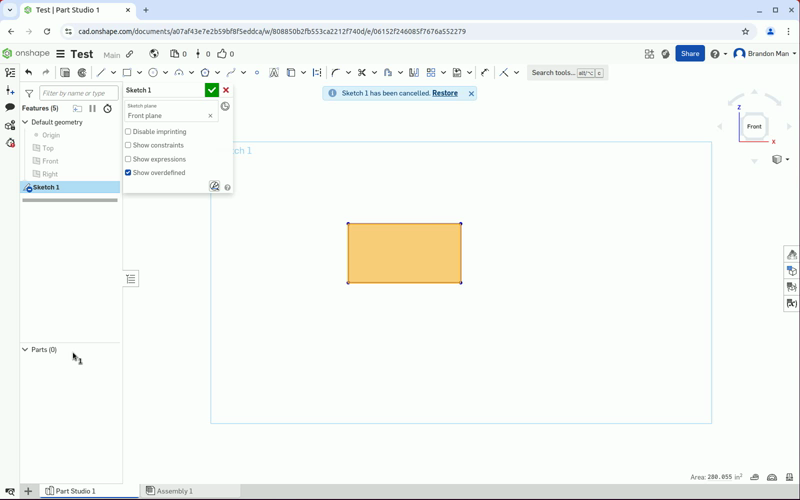
key(shift+y)
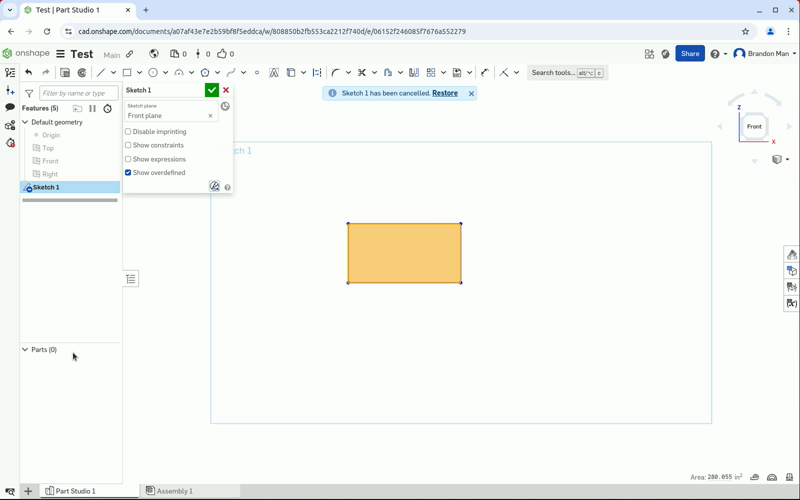
key(shift+e)
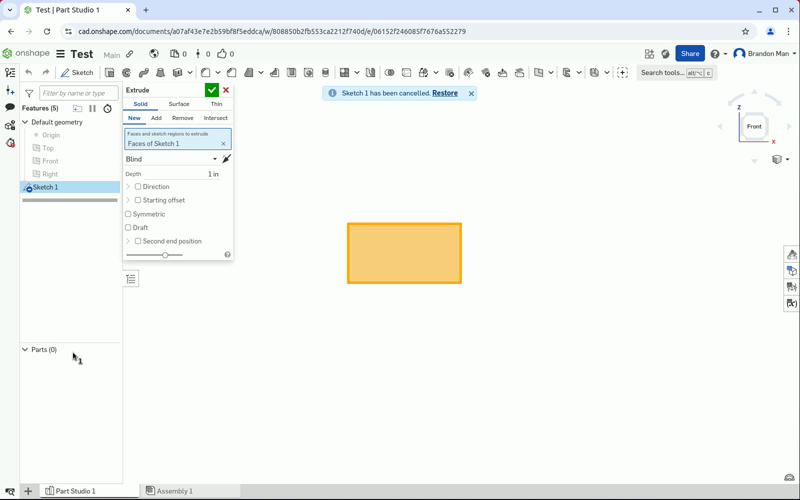
mouse_move(143, 106)
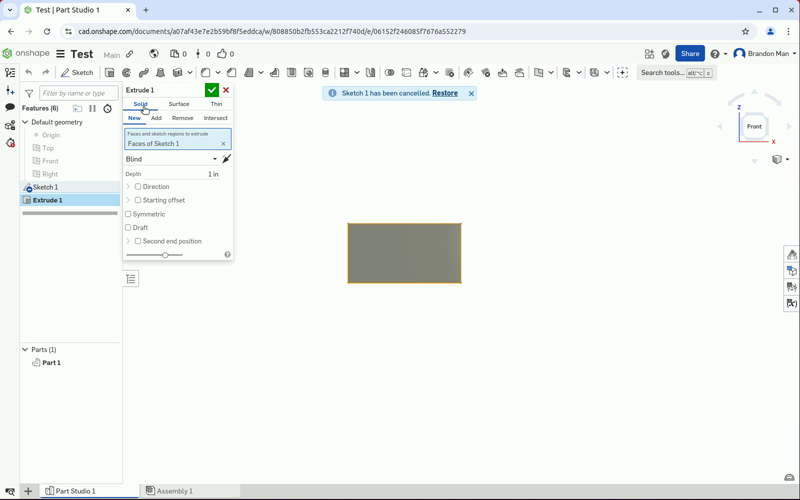
click(143, 106)
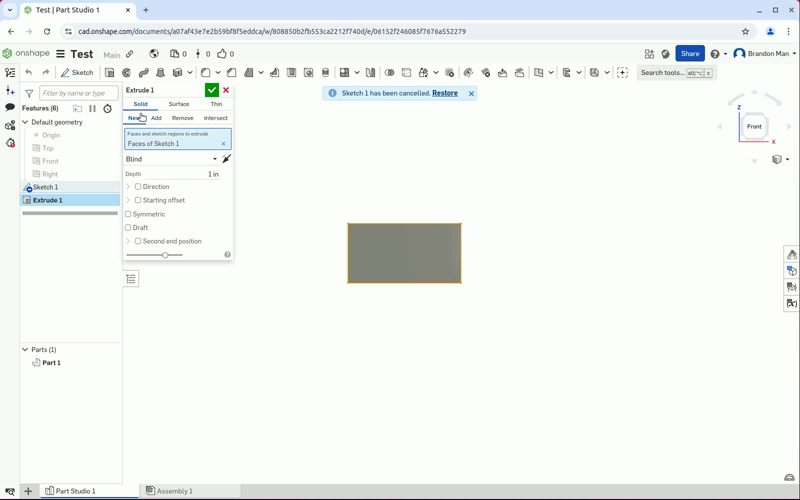
mouse_move(137, 120)
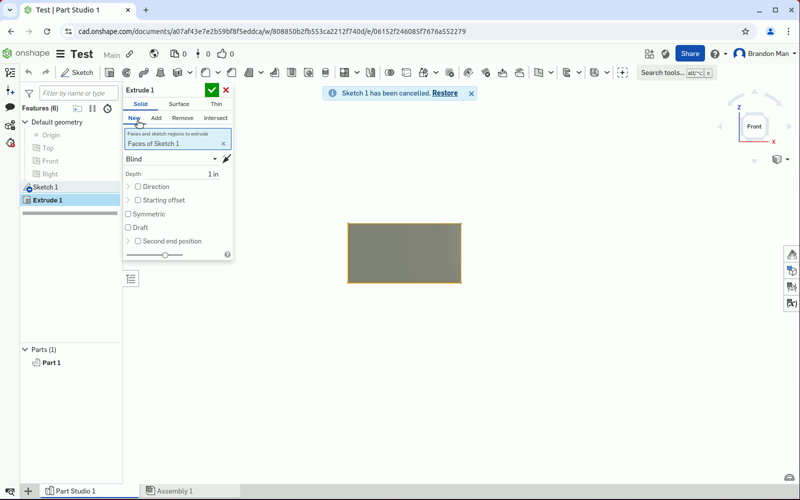
click(137, 120)
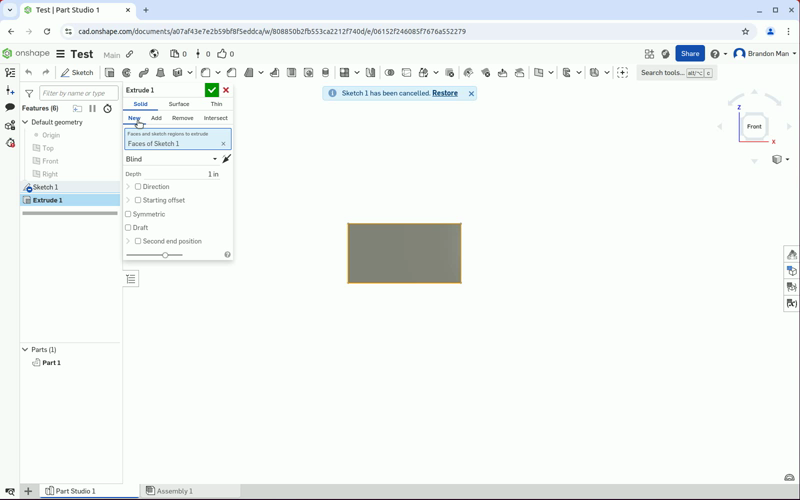
key(tab, 4)
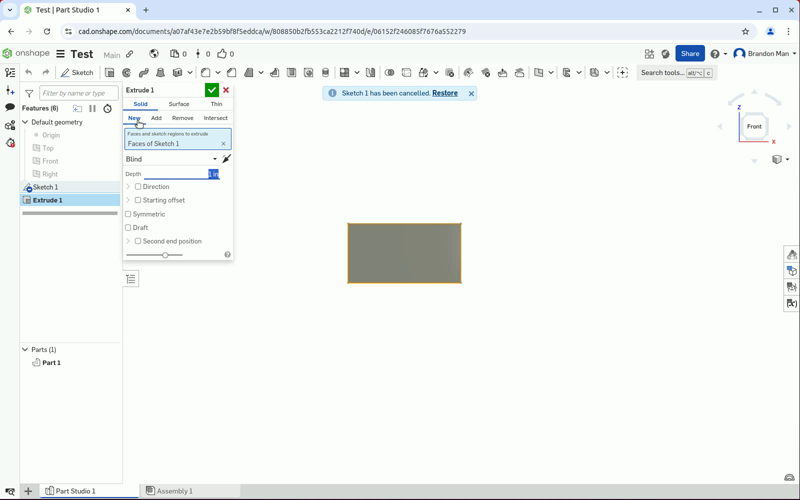
text(4.814)
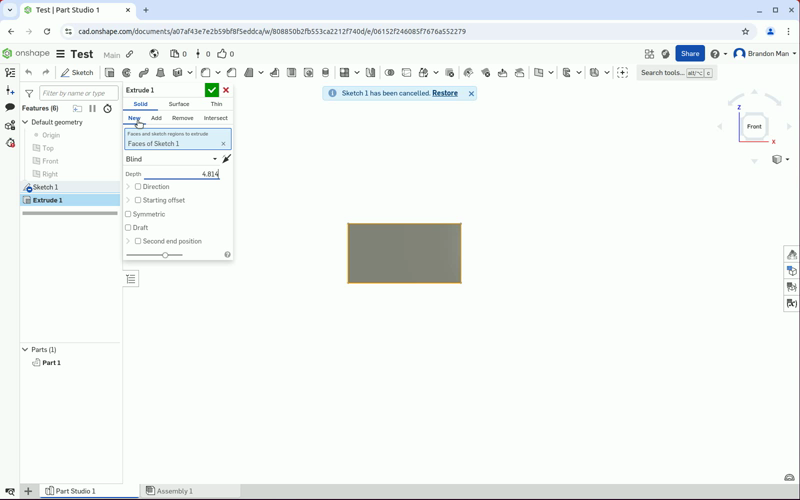
key(enter)
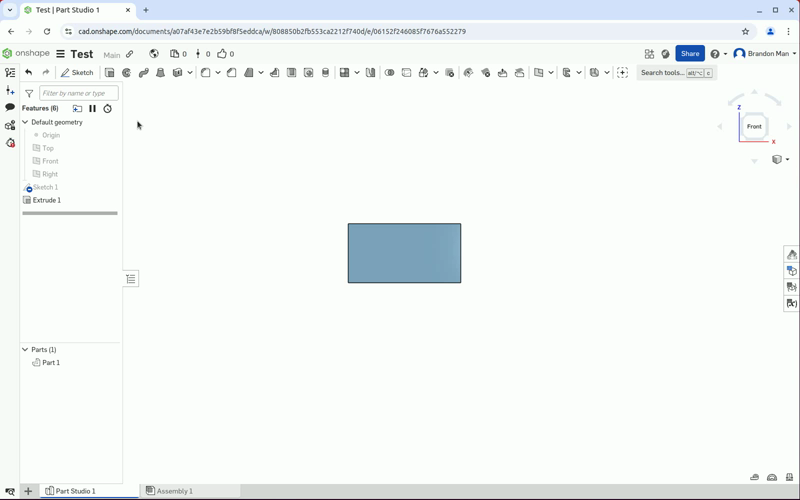
key(shift+h)
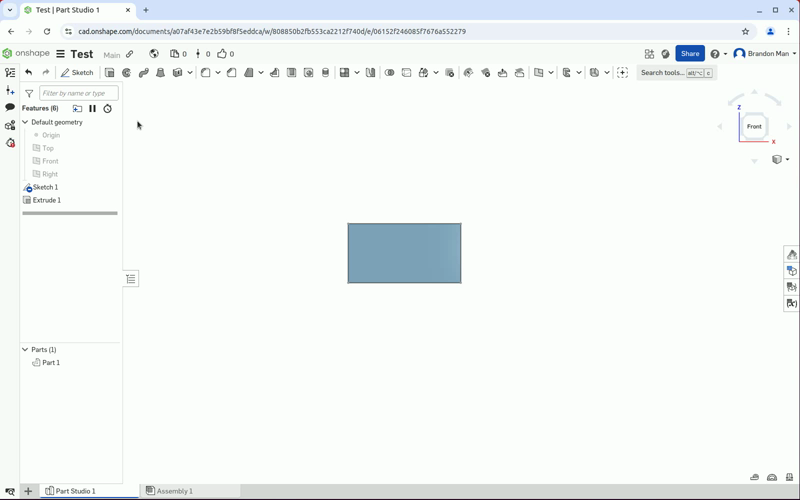
key(shift+h)
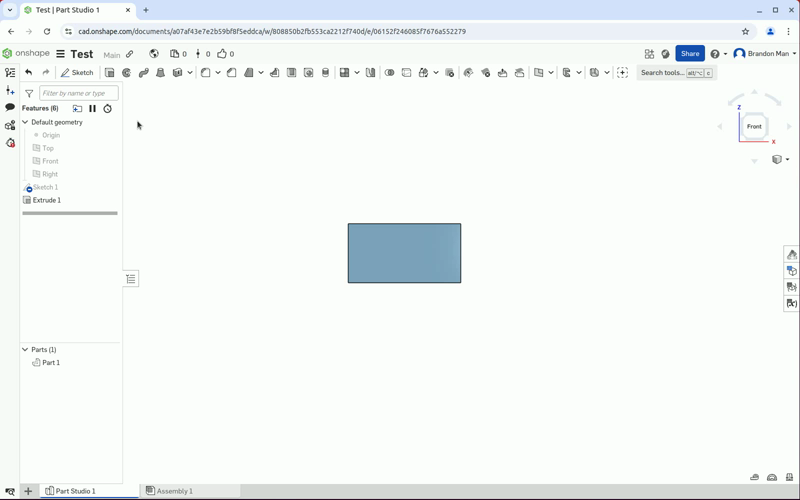
mouse_move(73, 189)
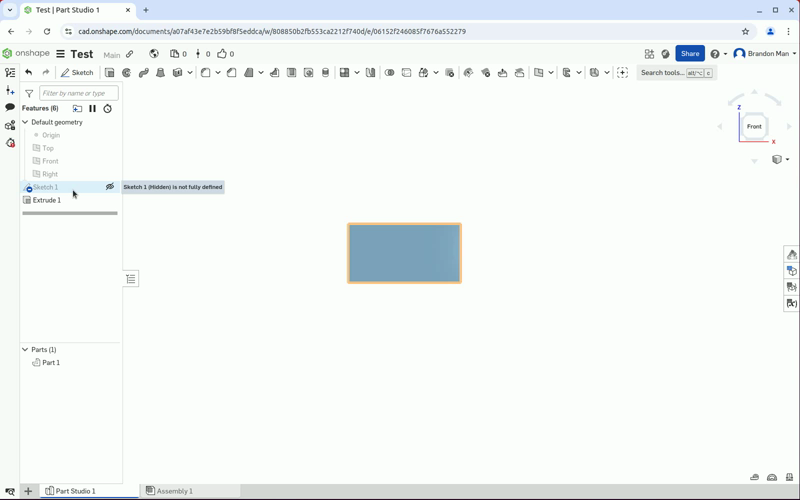
click(73, 189)
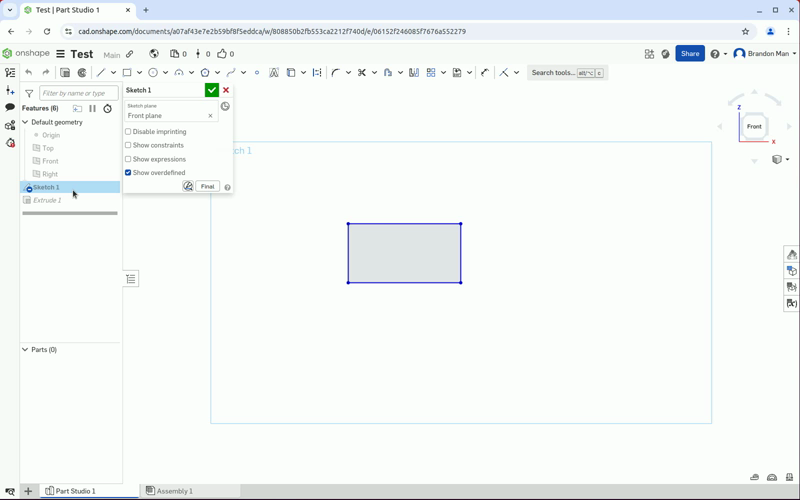
mouse_move(229, 92)
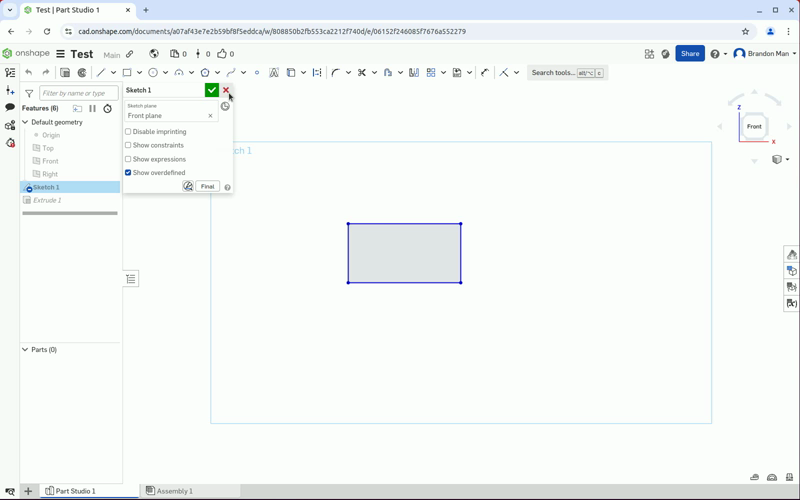
click(229, 92)
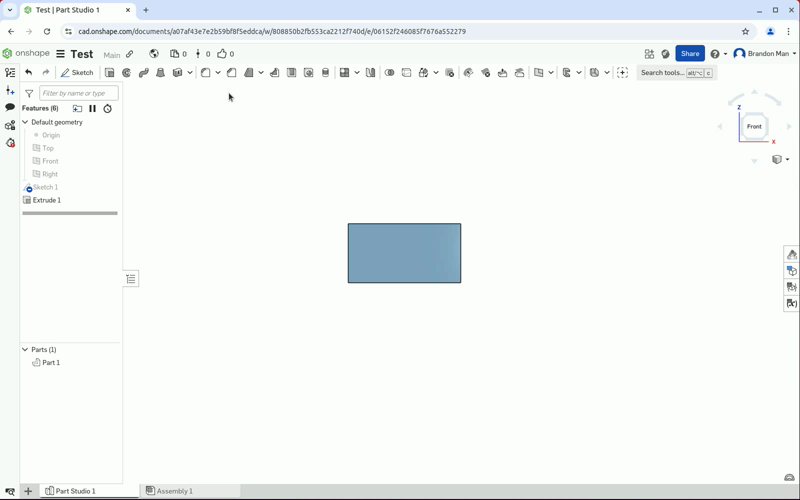
mouse_move(541, 75)
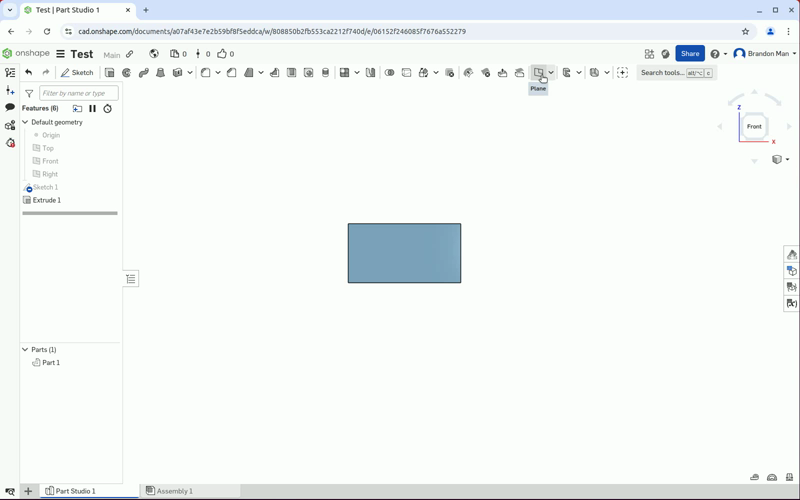
click(541, 75)
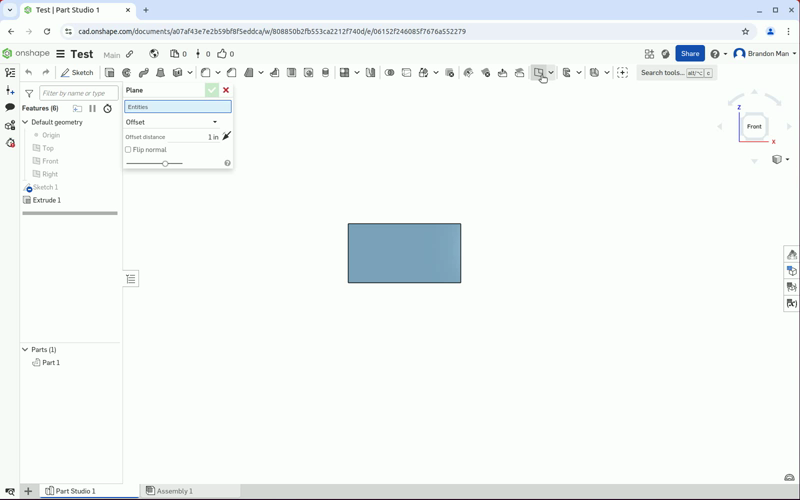
mouse_move(73, 163)
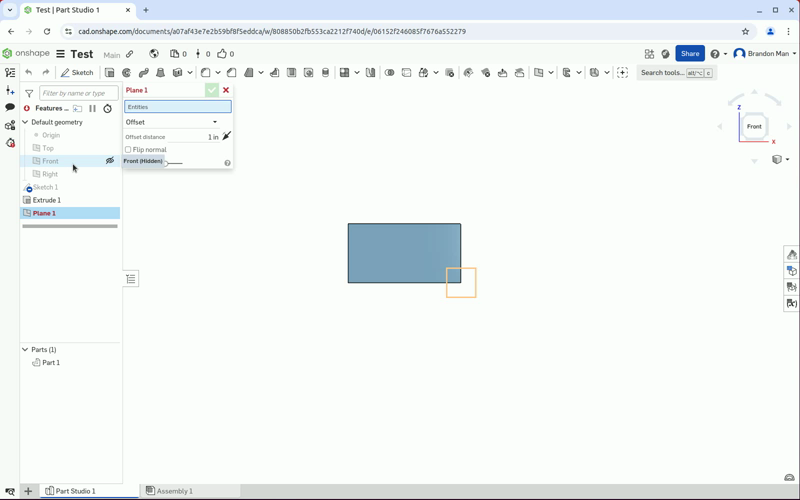
click(73, 163)
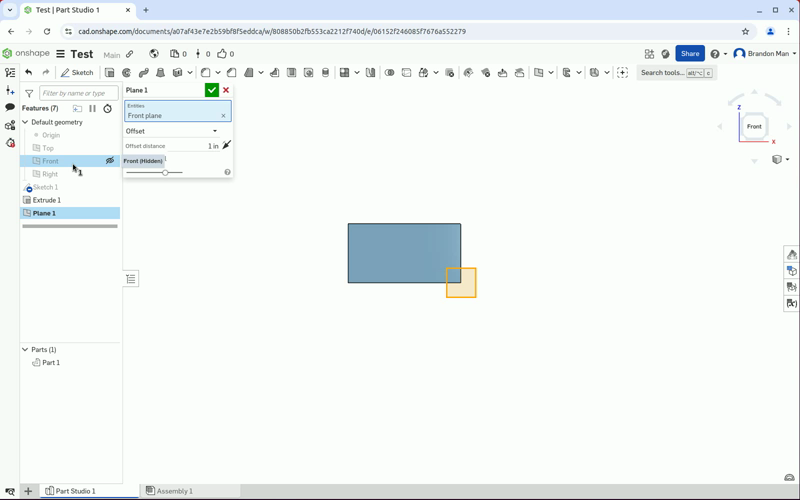
key(tab, 2)
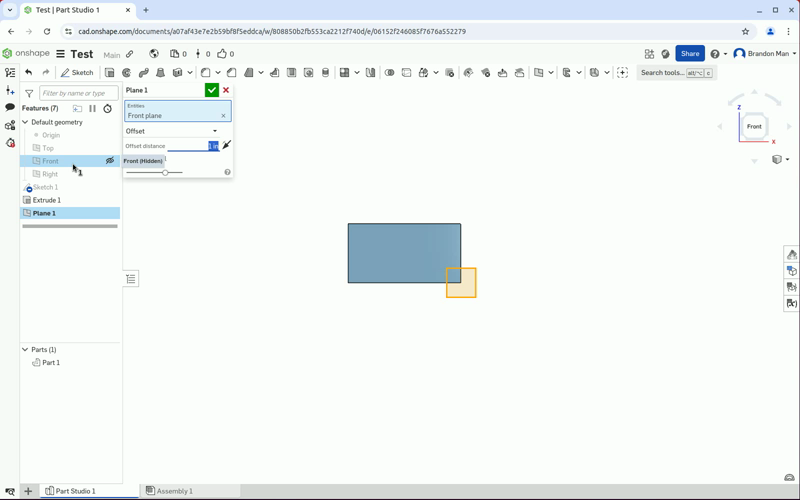
text(4.807)
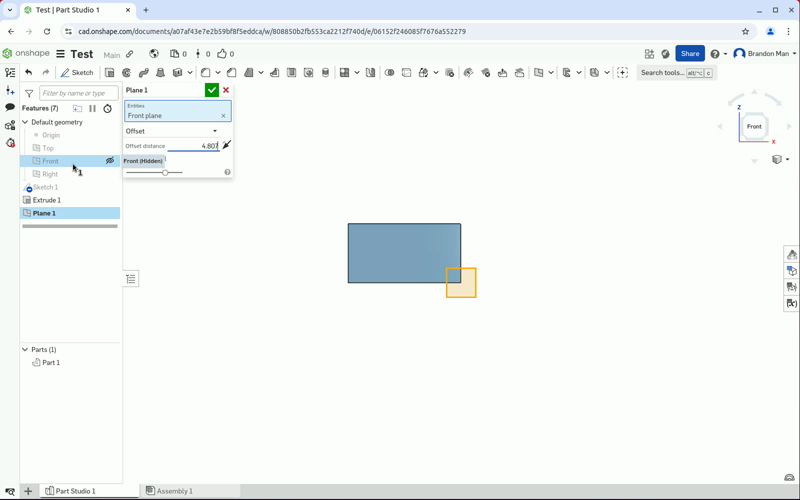
key(enter, 2)
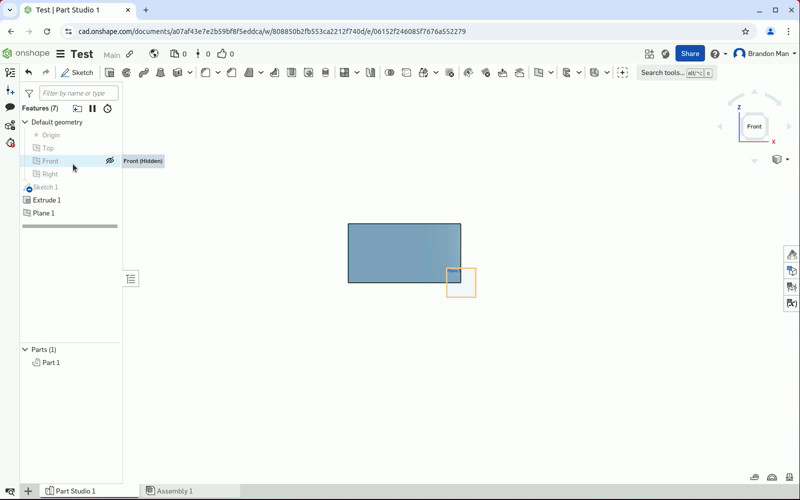
key(shift+s)
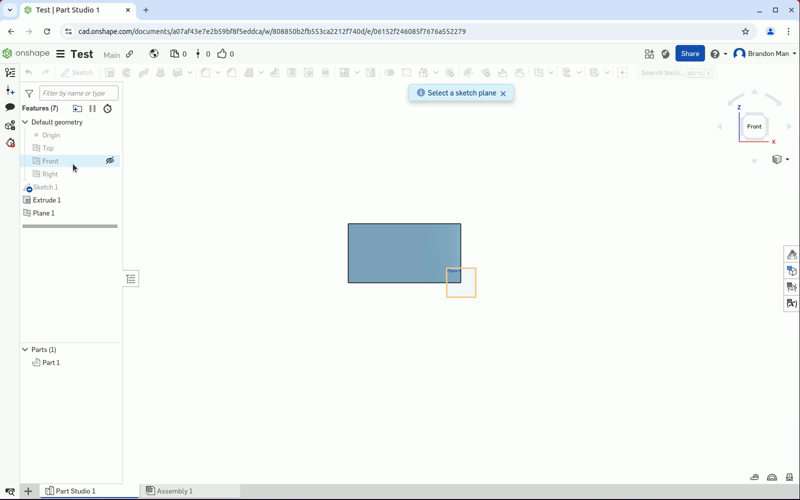
mouse_move(73, 215)
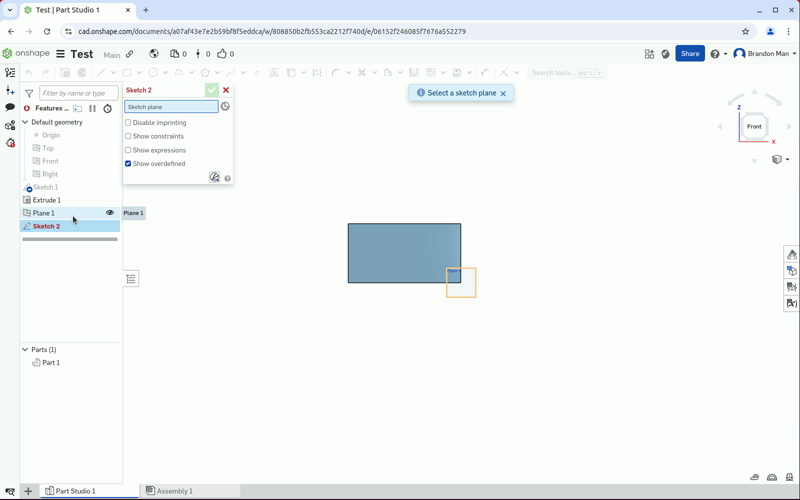
click(73, 215)
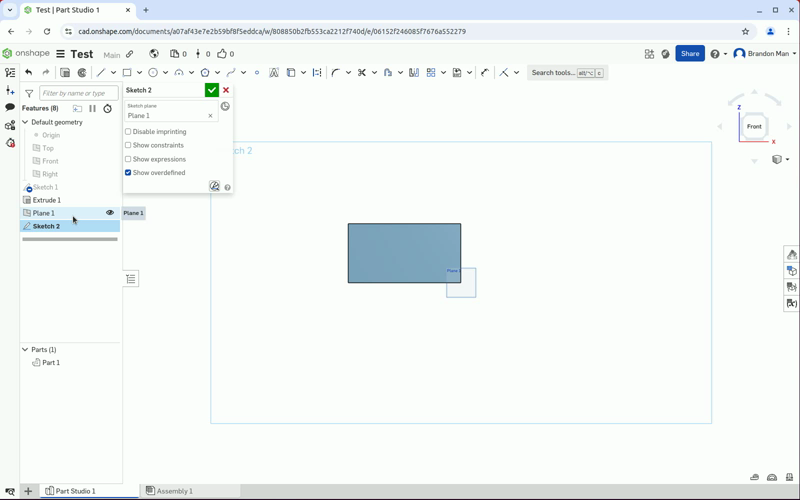
mouse_move(73, 352)
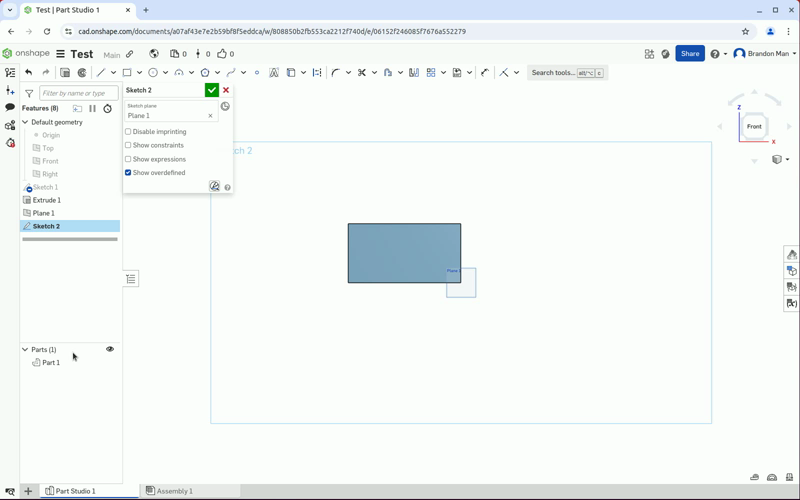
key(y)
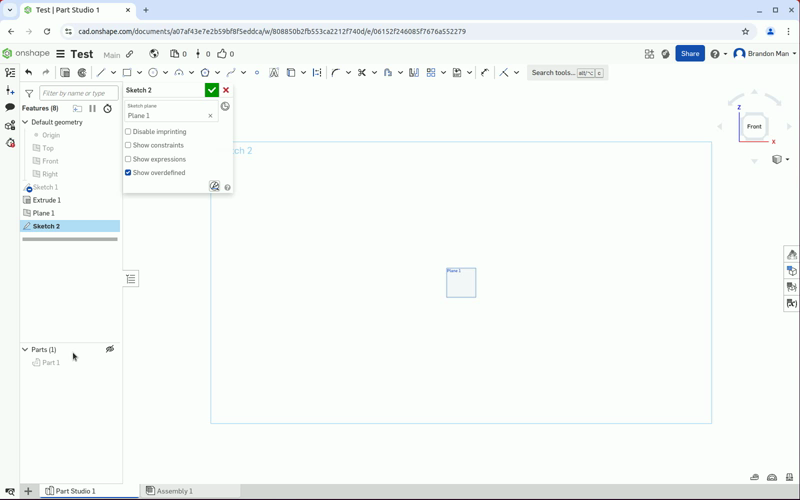
key(l)
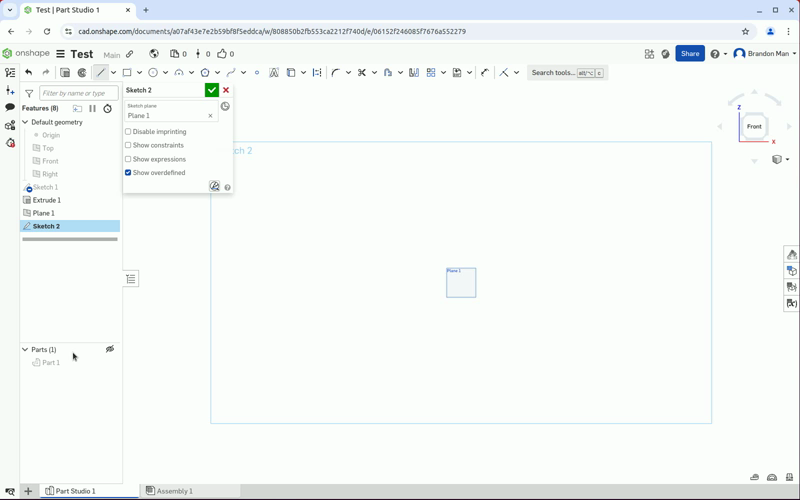
key_down(shift)
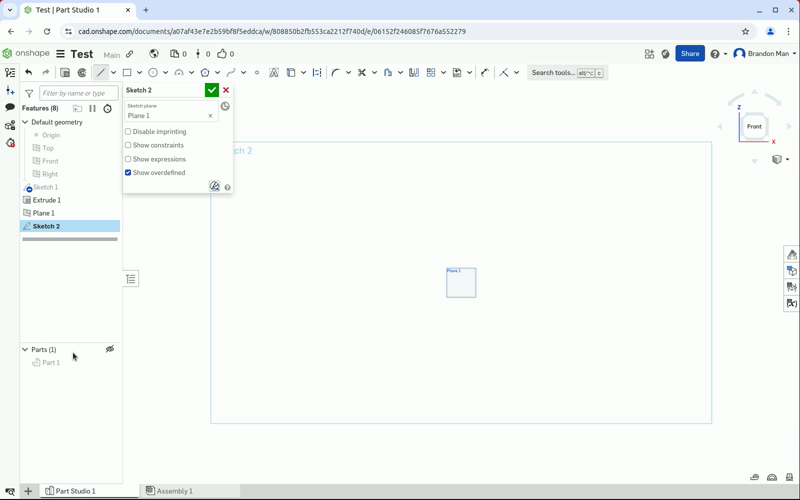
mouse_move(348, 281)
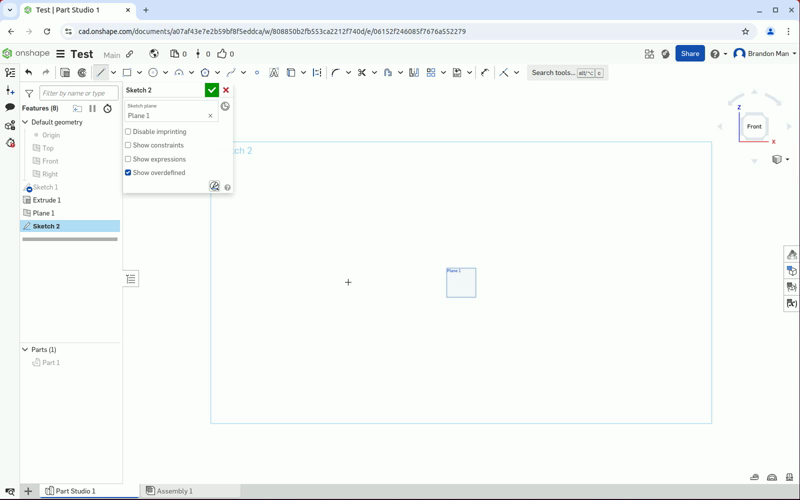
click(348, 281)
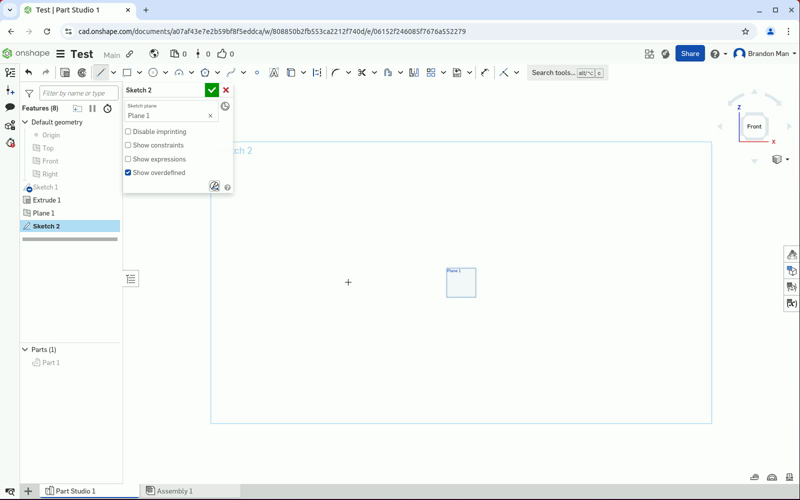
key_up(shift)
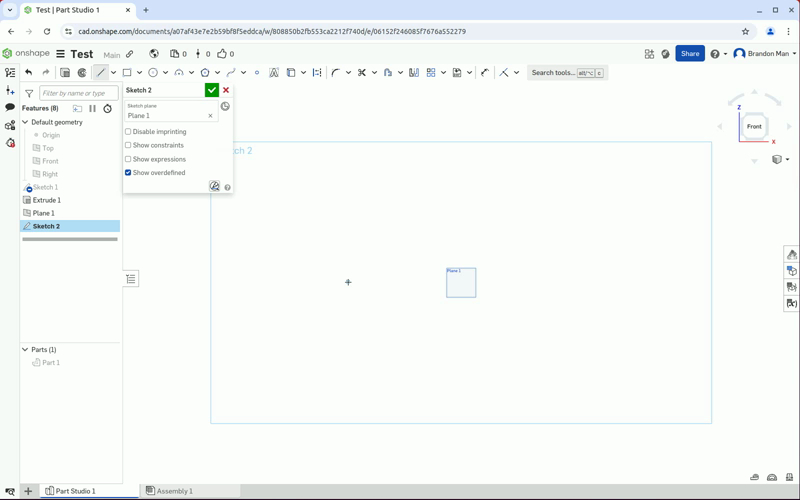
key_down(shift)
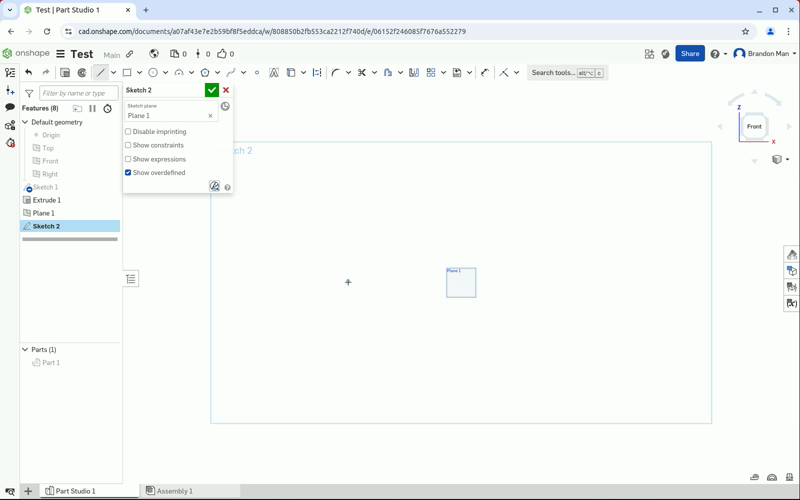
mouse_move(378, 281)
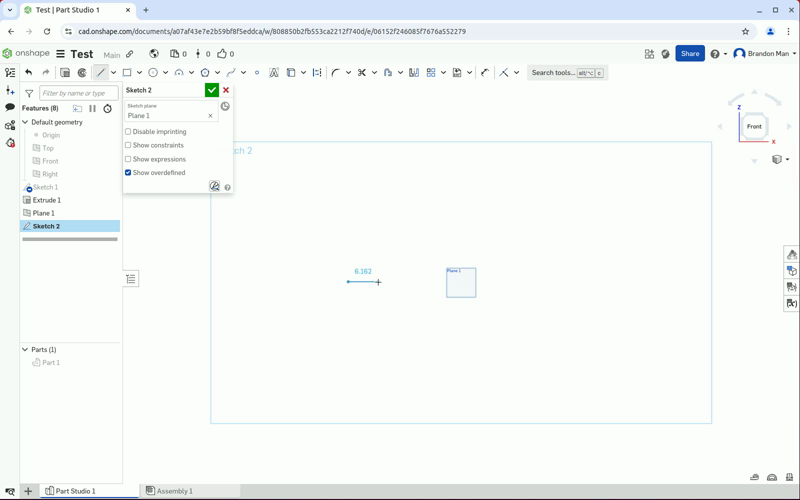
mouse_move(357, 281)
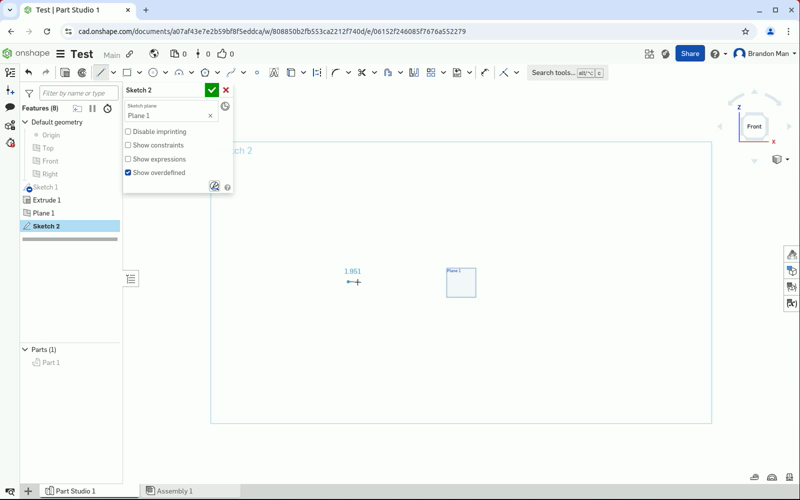
click(357, 281)
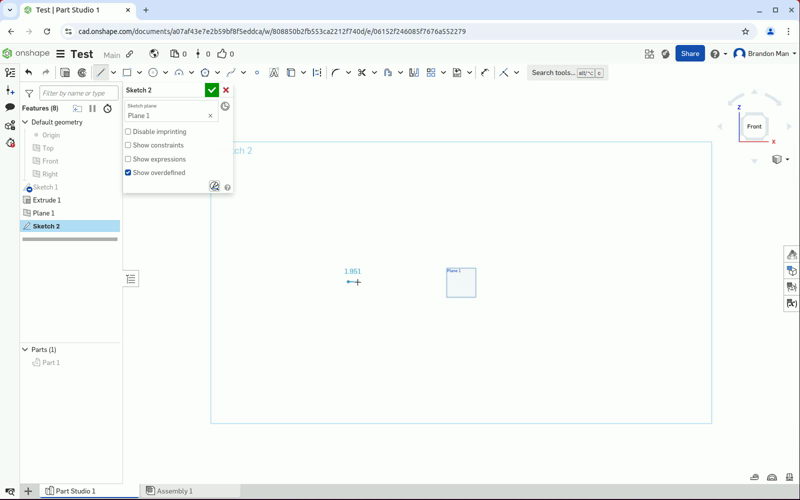
key_up(shift)
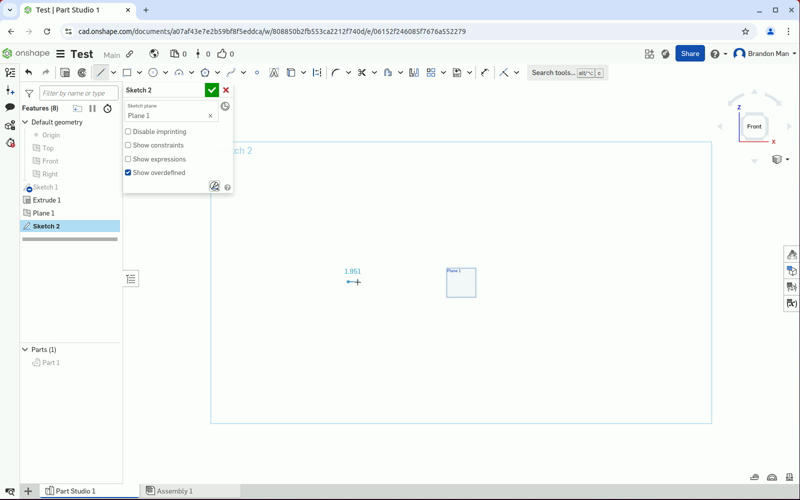
key_down(shift)
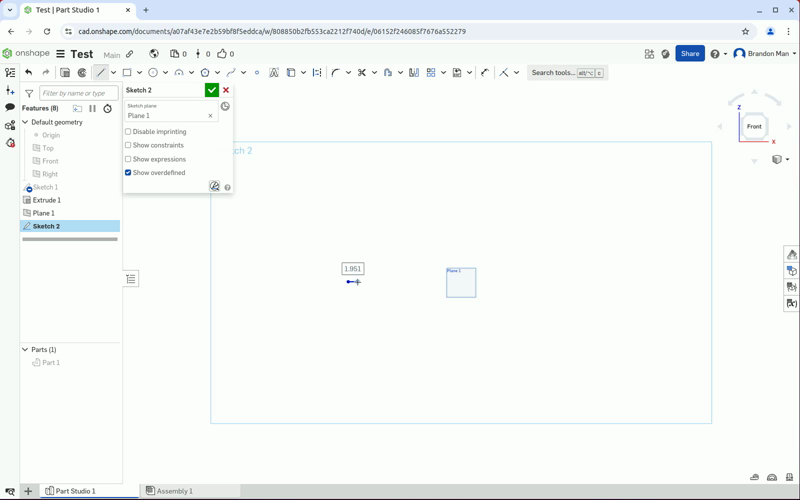
mouse_move(387, 281)
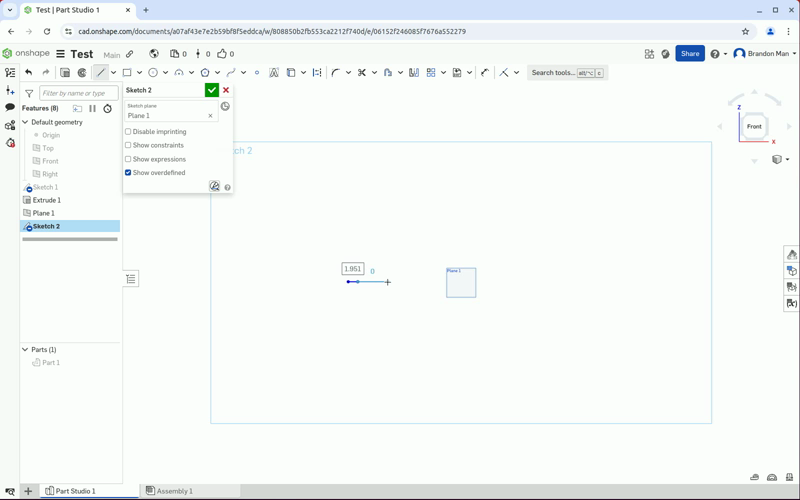
mouse_move(357, 223)
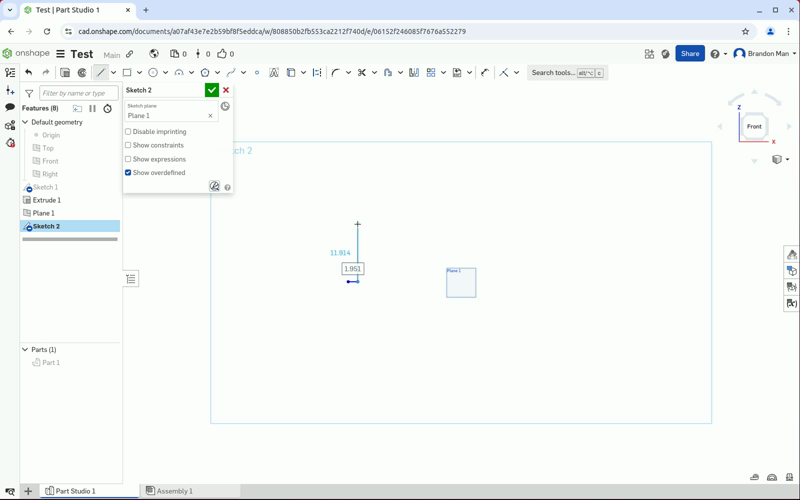
click(357, 223)
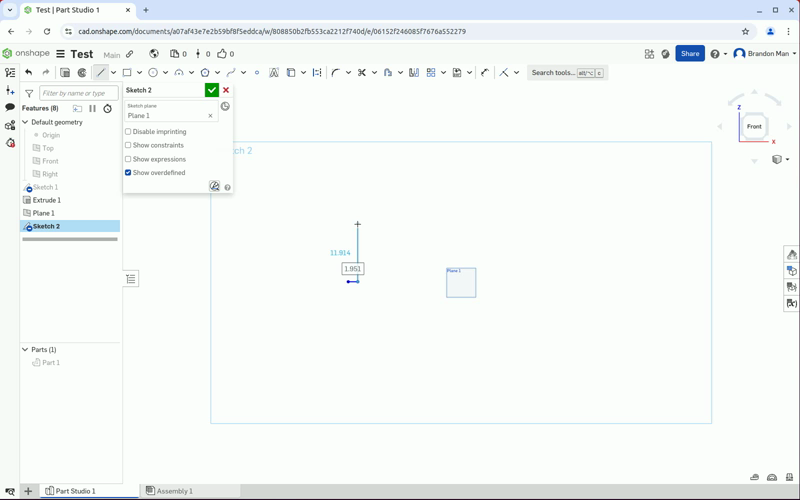
key_up(shift)
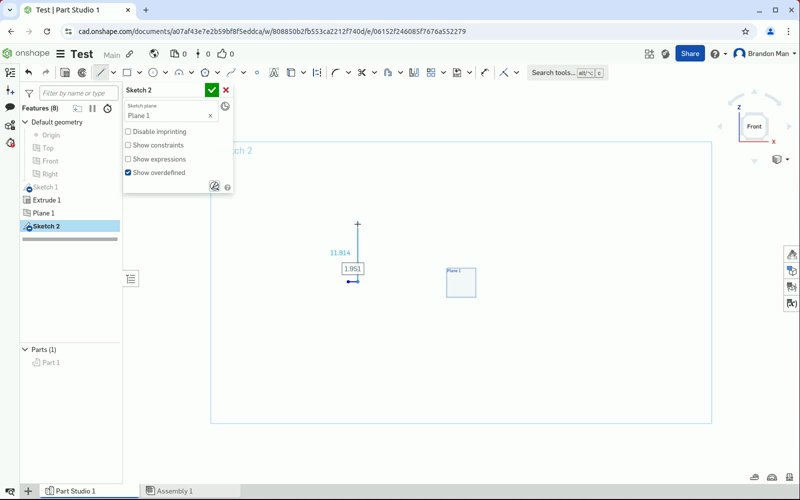
key_down(shift)
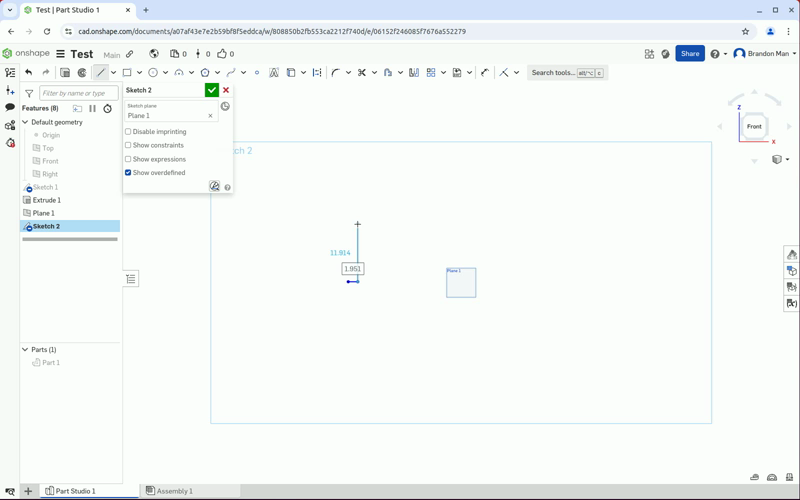
mouse_move(387, 223)
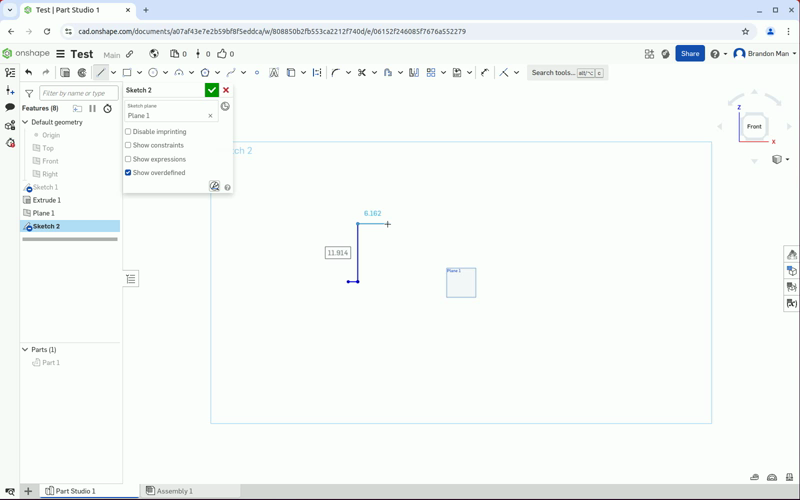
mouse_move(348, 223)
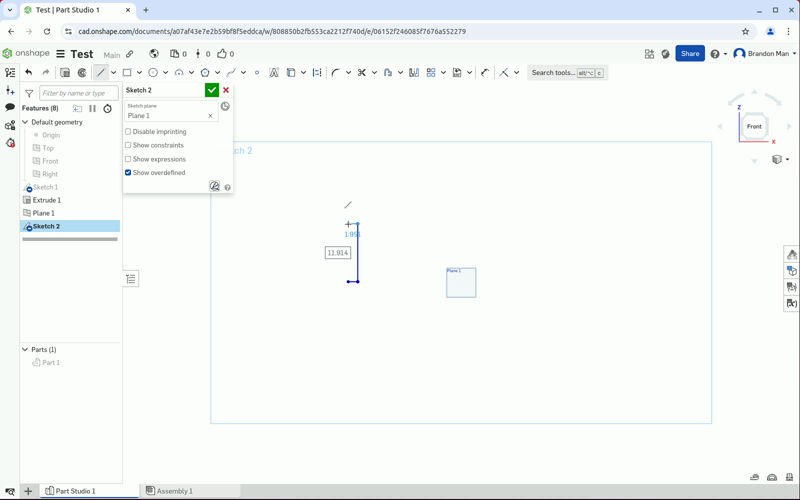
click(348, 223)
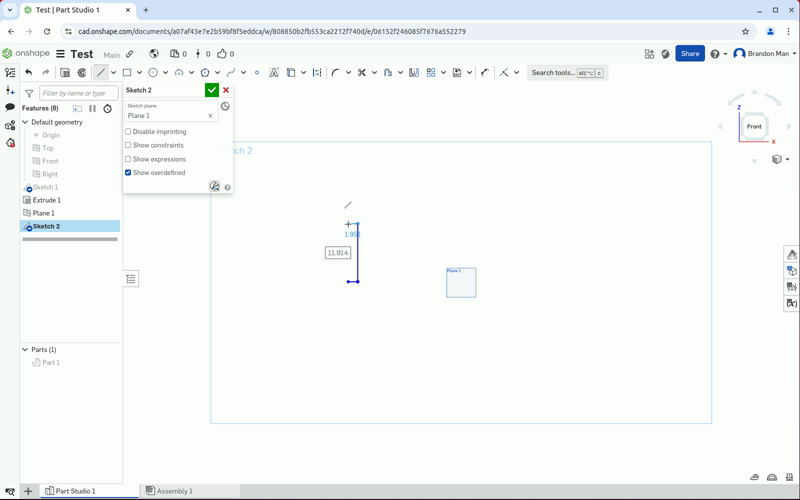
key_up(shift)
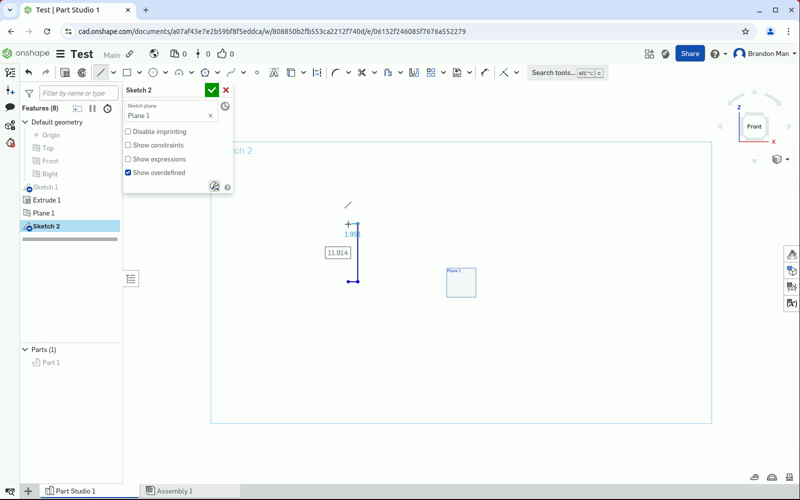
mouse_move(378, 223)
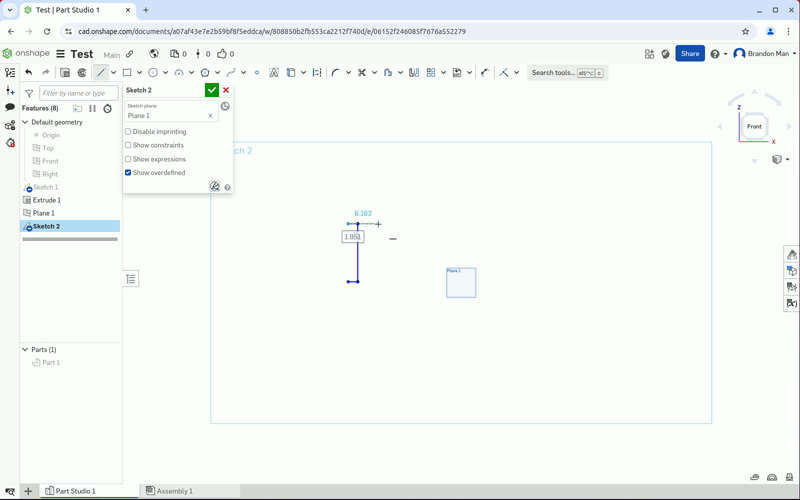
key_down(shift)
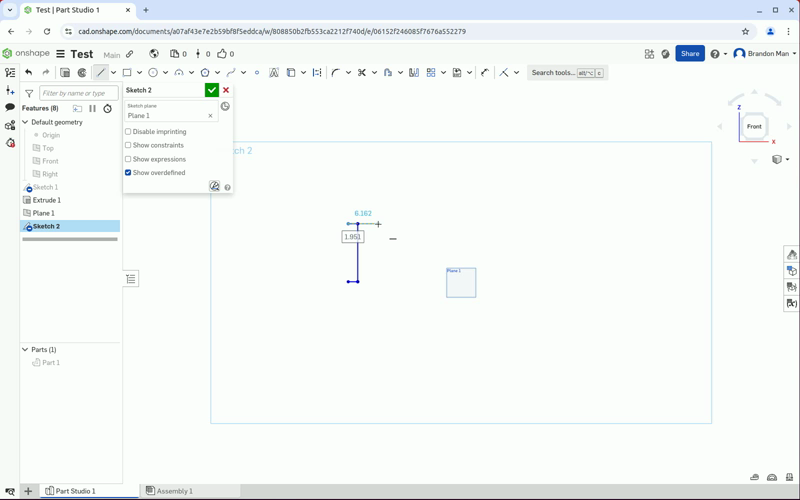
mouse_move(348, 281)
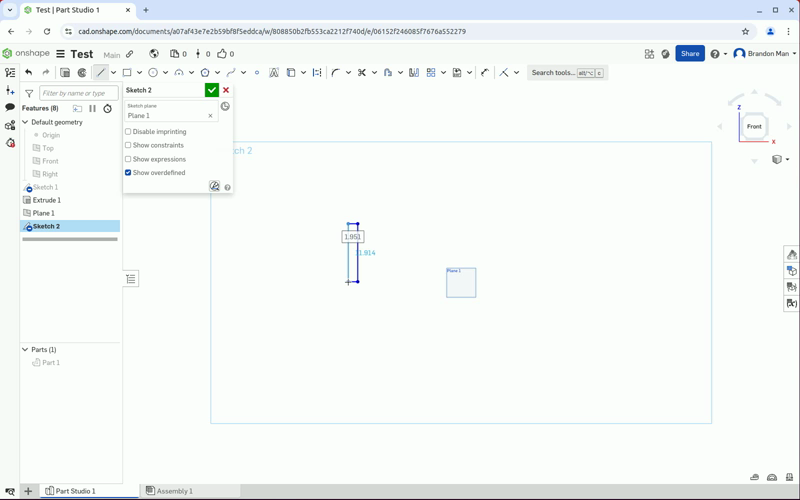
key_up(shift)
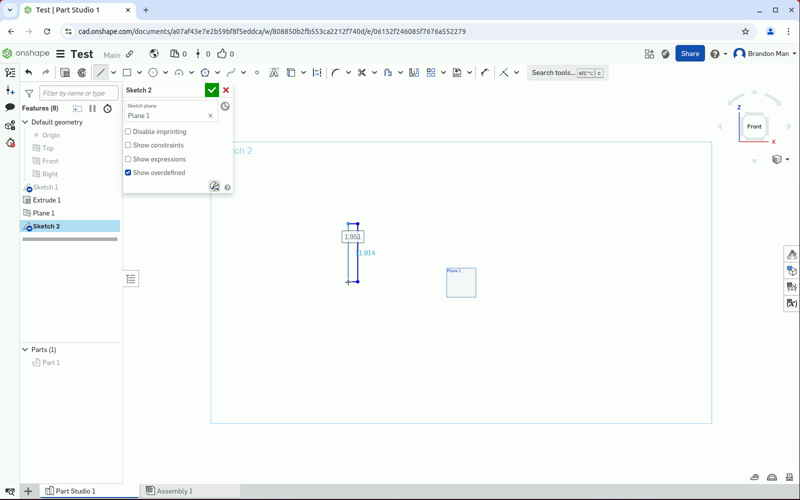
click(348, 281)
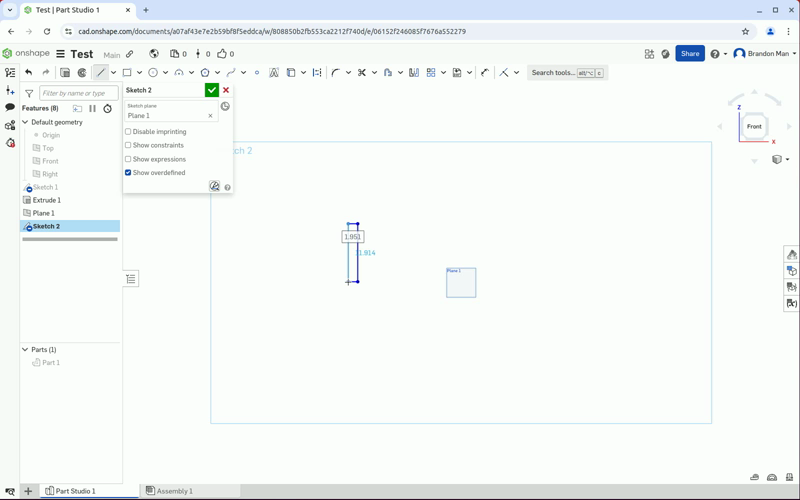
key(esc)
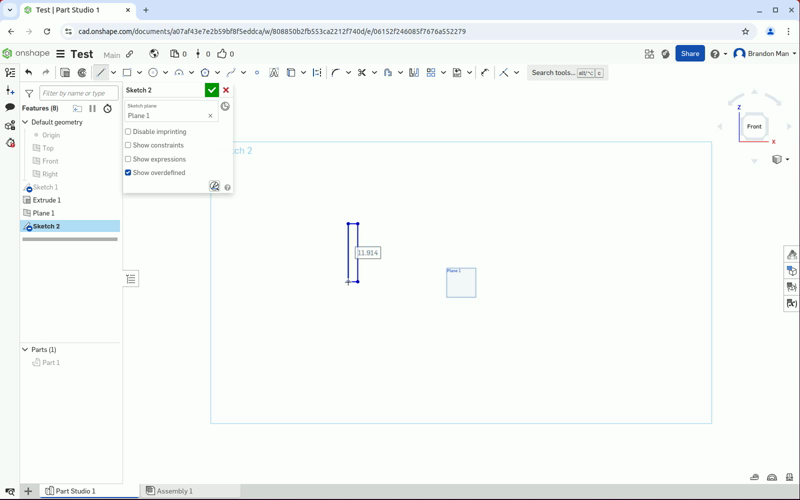
mouse_move(353, 260)
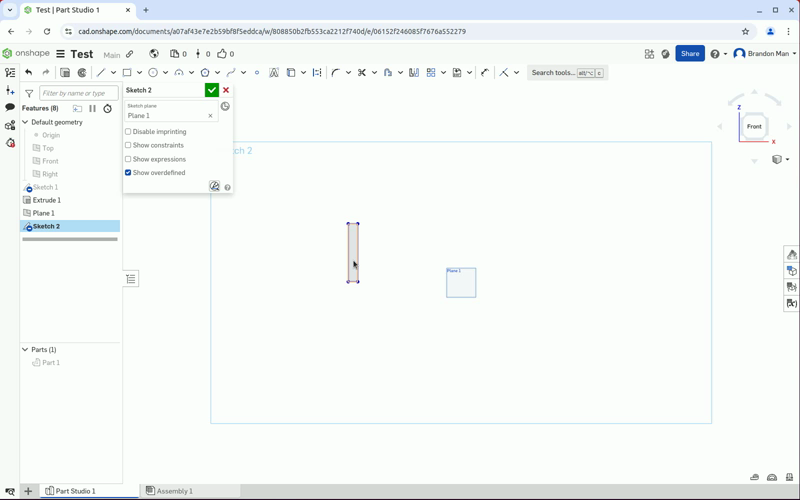
scroll(6)
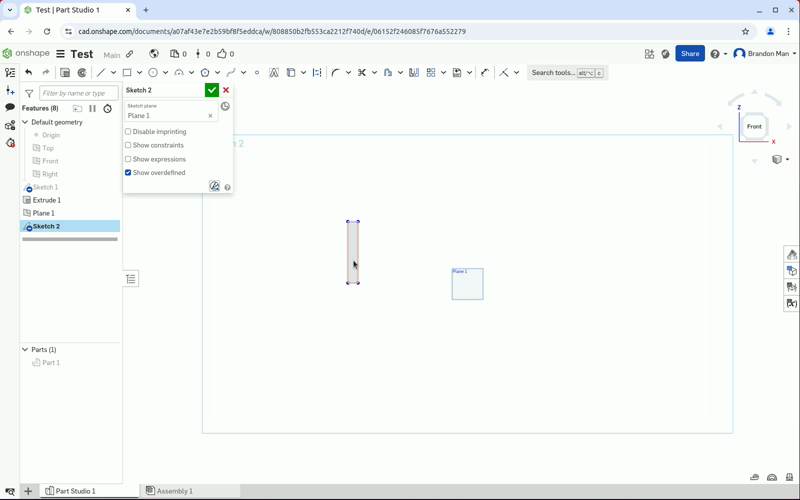
scroll(6)
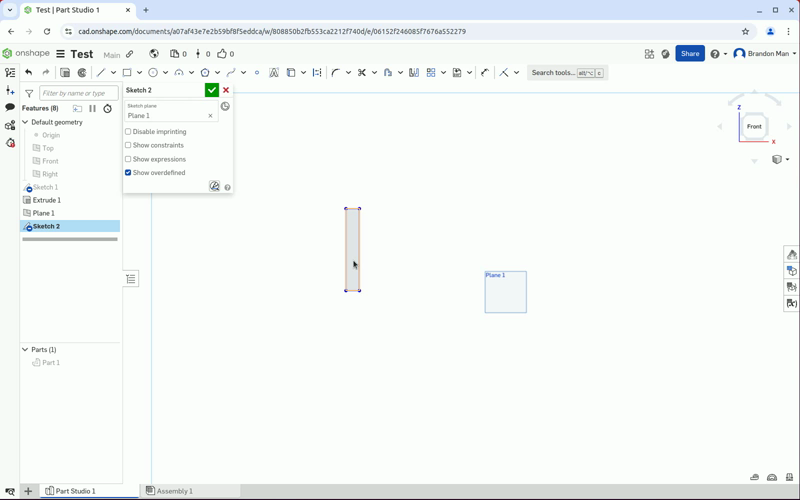
scroll(6)
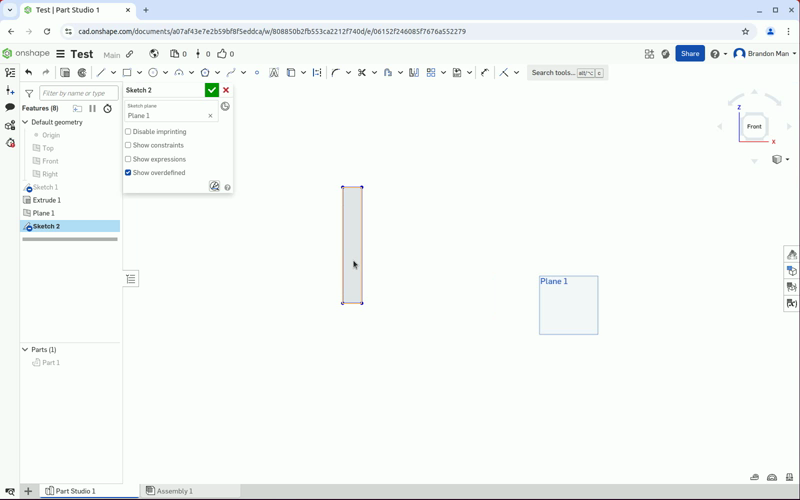
scroll(6)
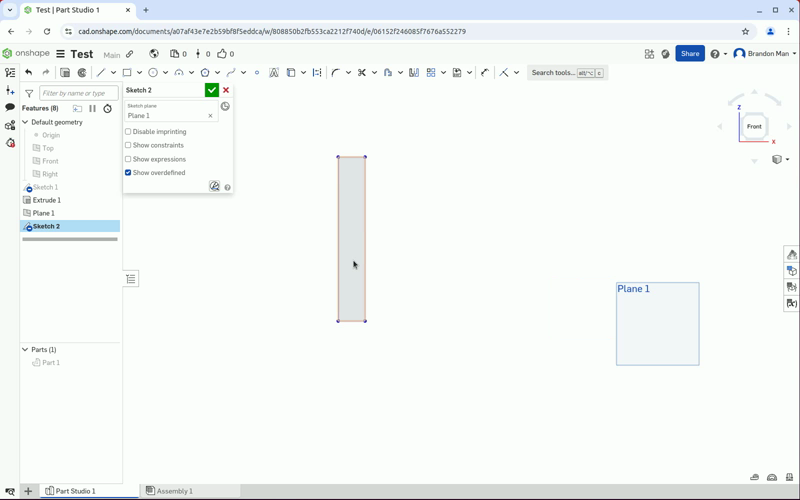
scroll(6)
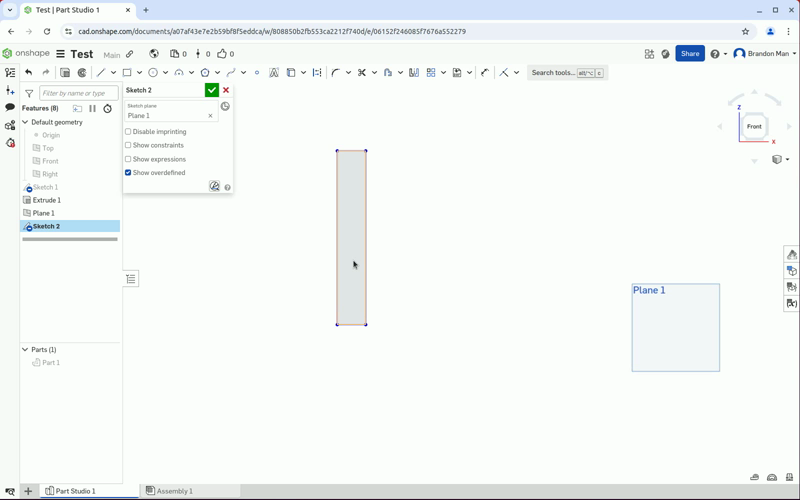
scroll(6)
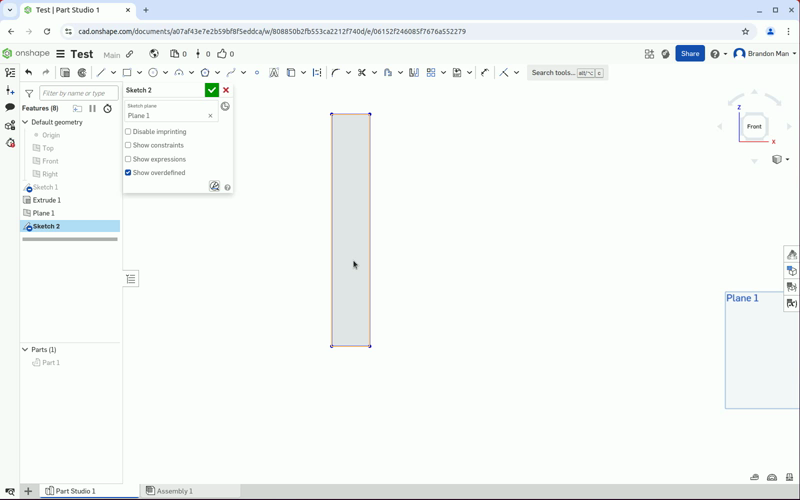
scroll(6)
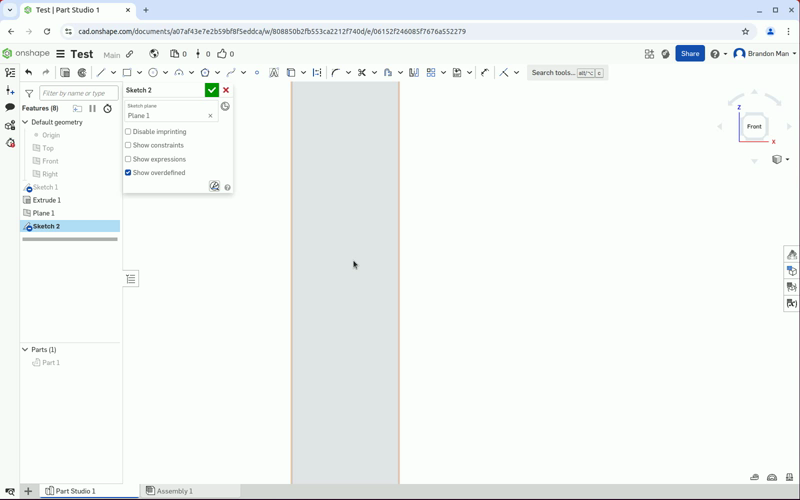
click(353, 260)
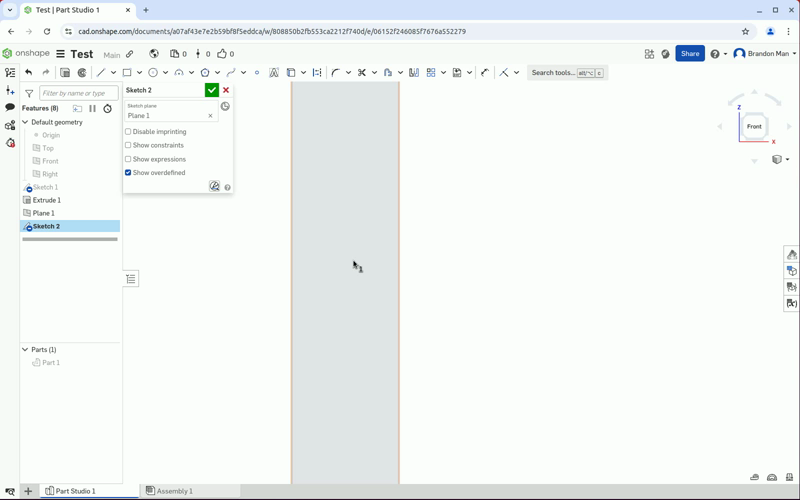
scroll(-6)
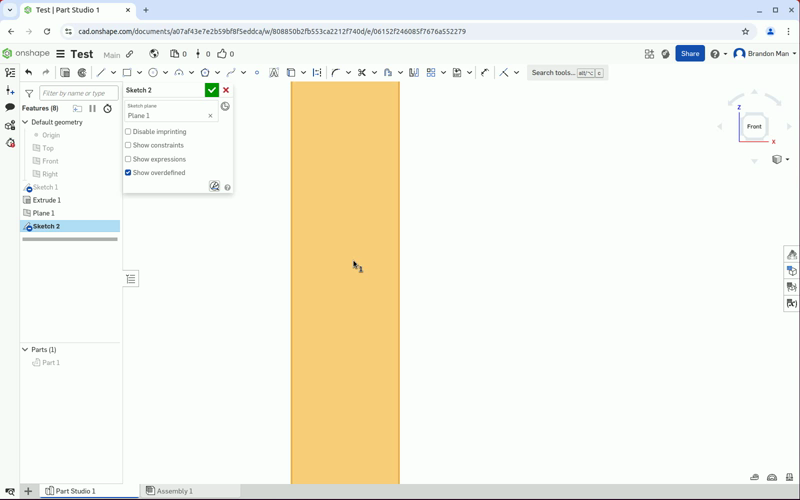
scroll(-6)
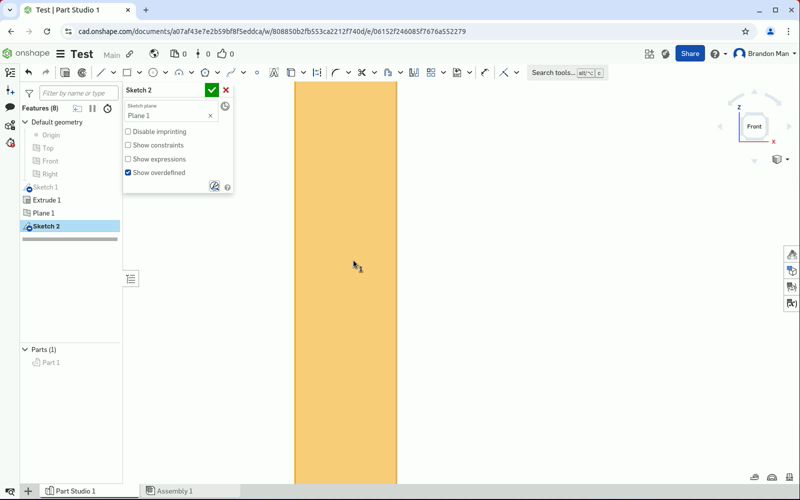
scroll(-6)
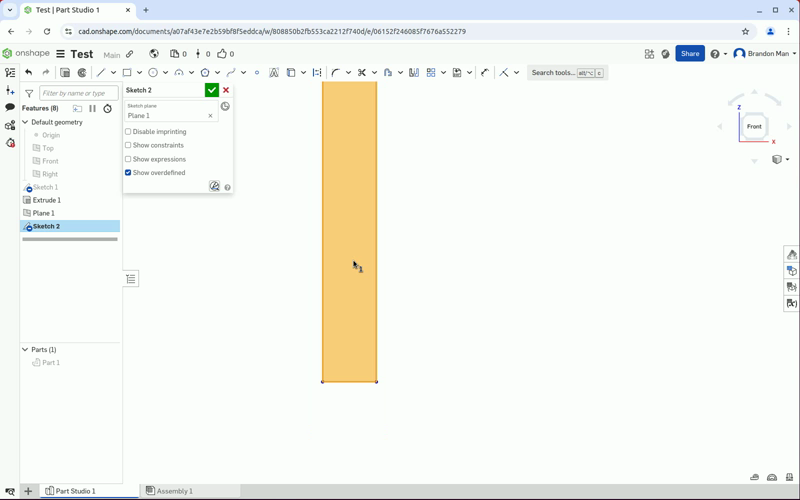
scroll(-6)
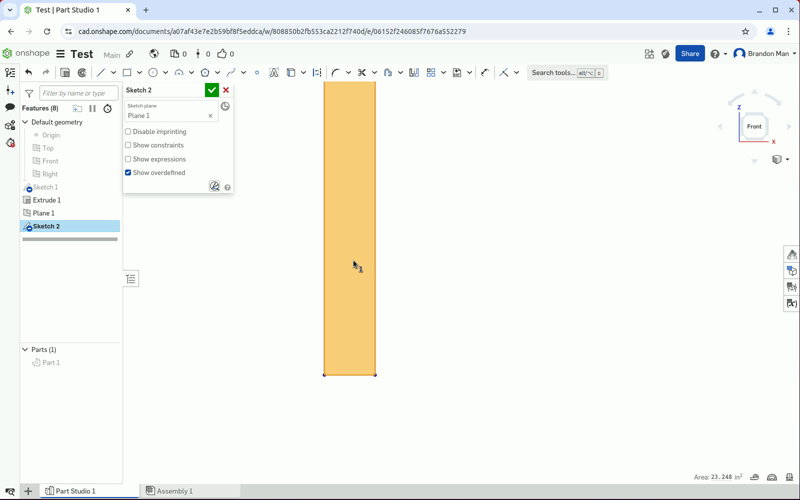
scroll(-6)
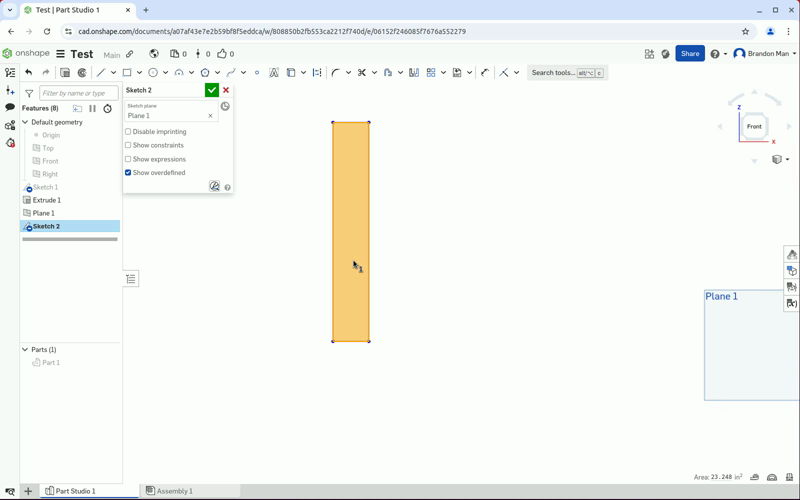
scroll(-6)
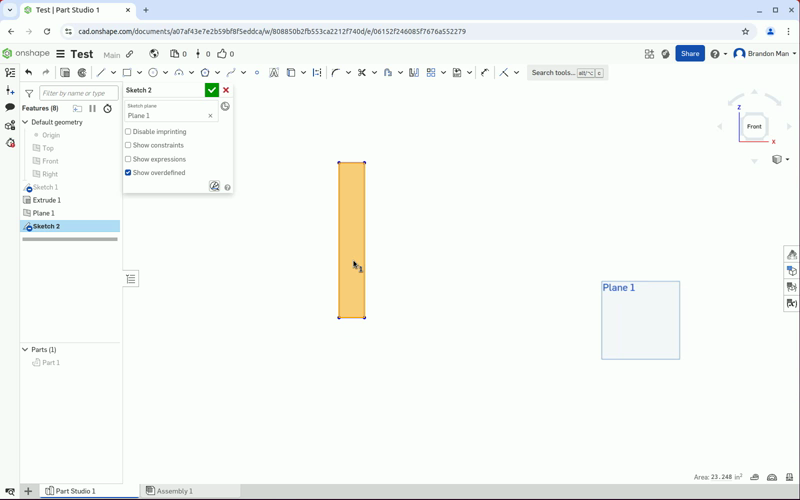
scroll(-6)
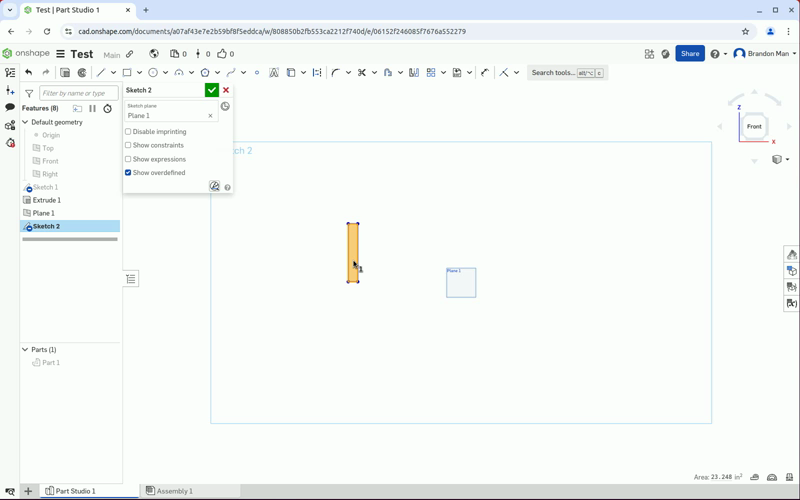
mouse_move(73, 352)
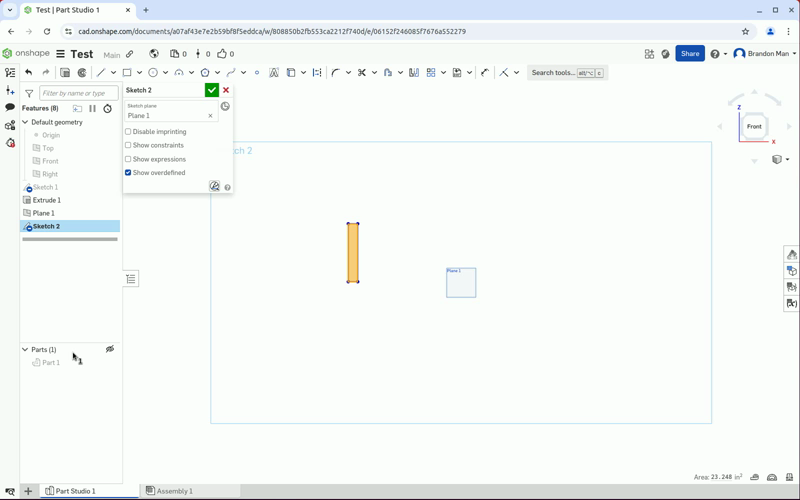
key(shift+y)
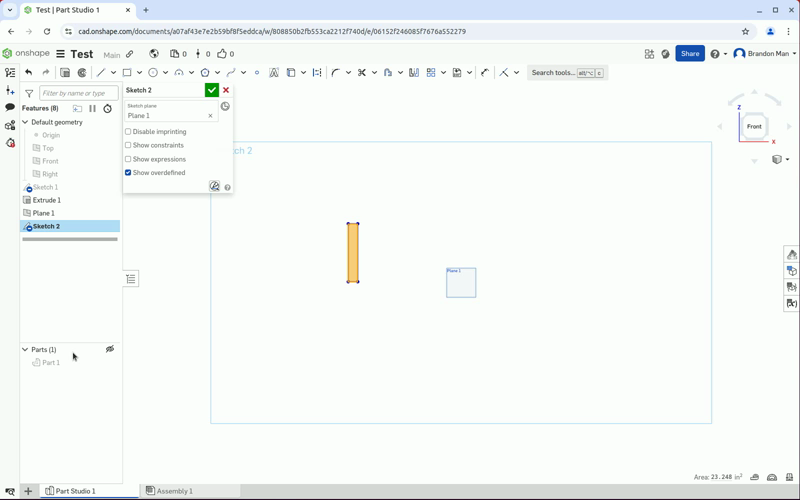
key(shift+e)
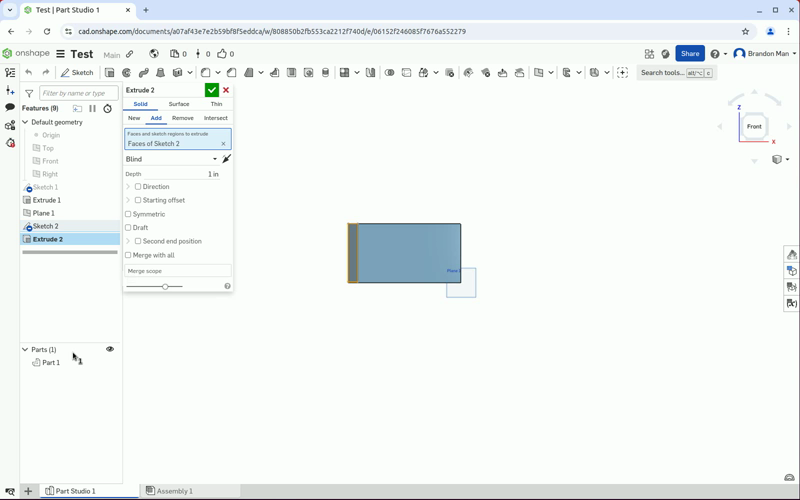
mouse_move(143, 106)
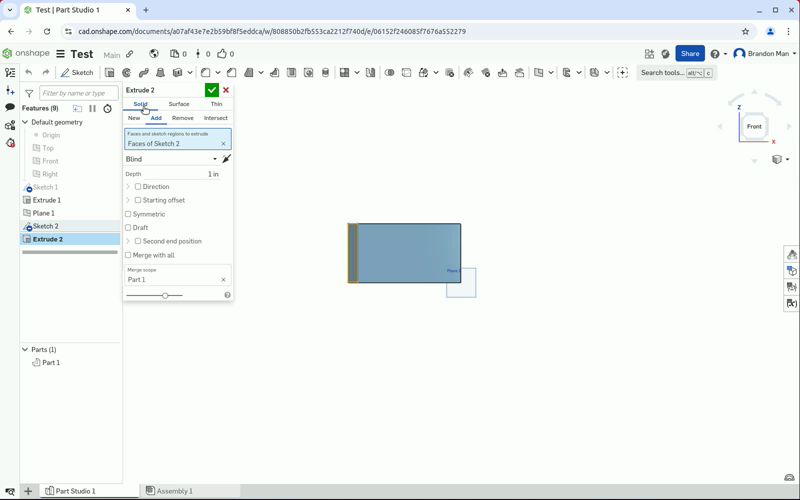
click(143, 106)
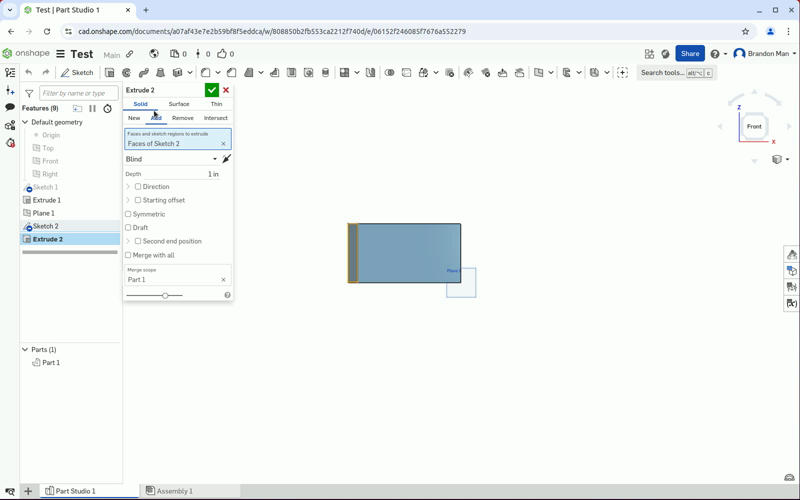
mouse_move(186, 120)
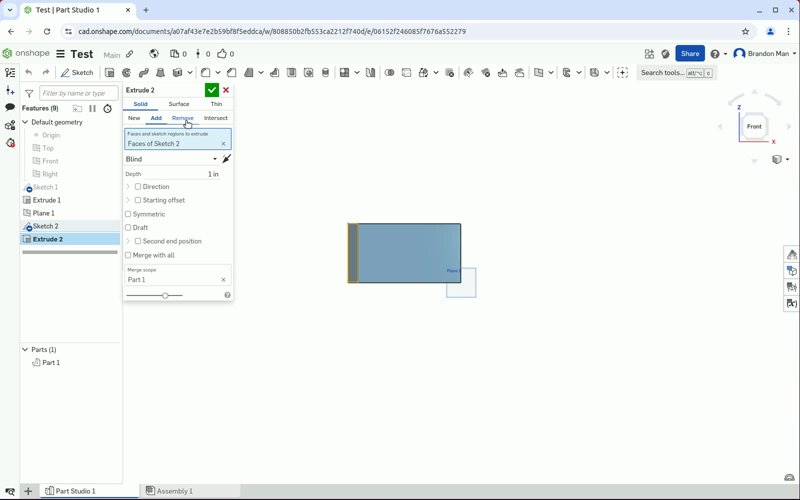
click(186, 120)
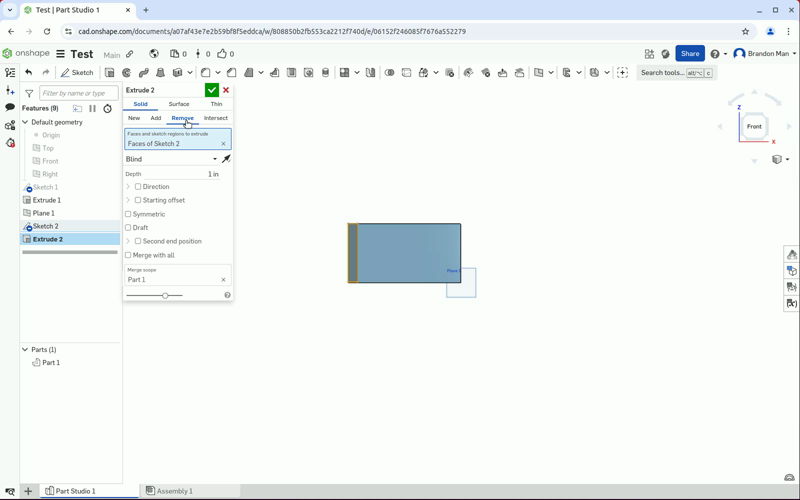
key(tab, 4)
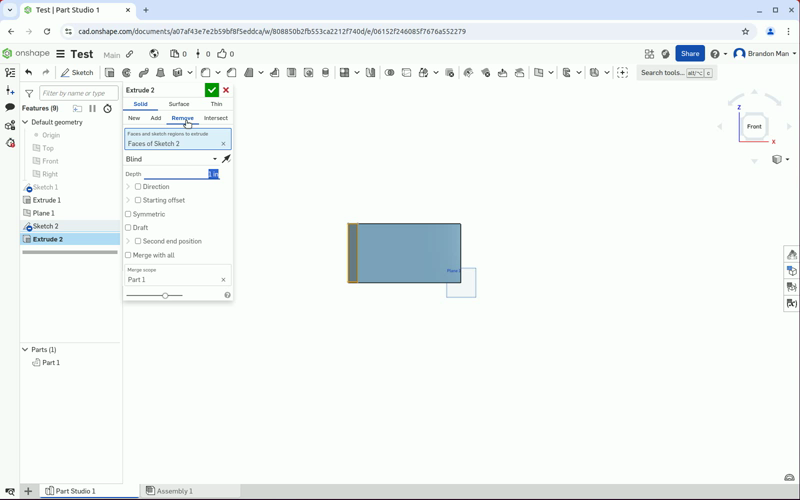
text(3.611)
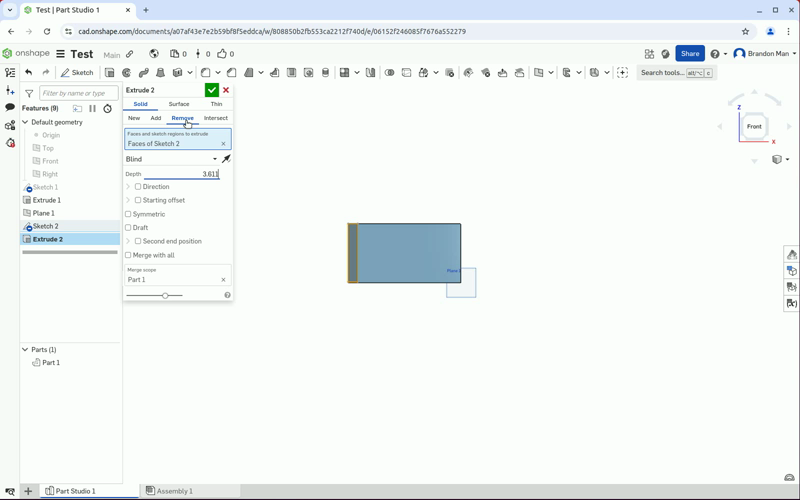
key(tab, 6)
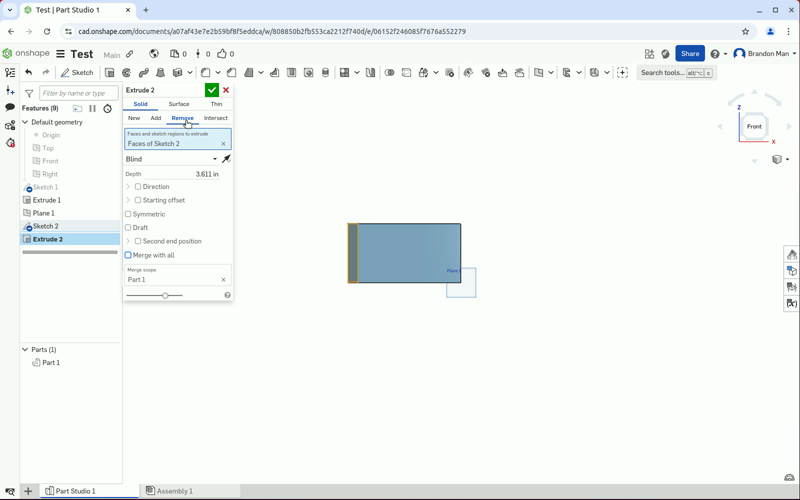
key(space)
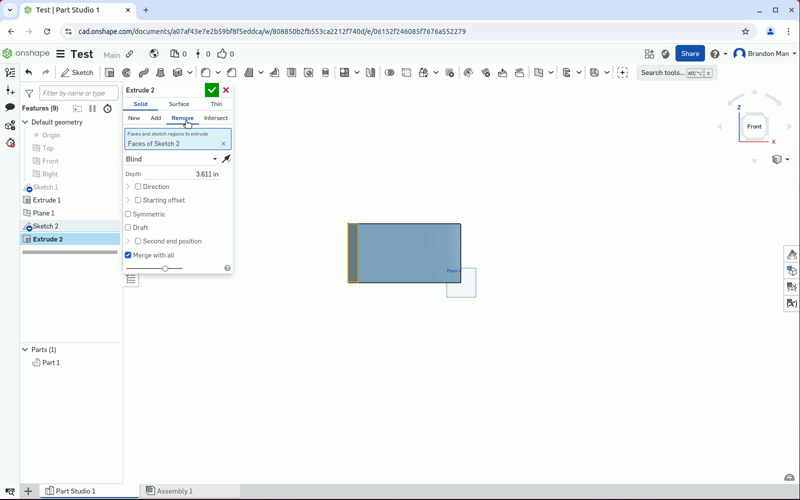
key(enter)
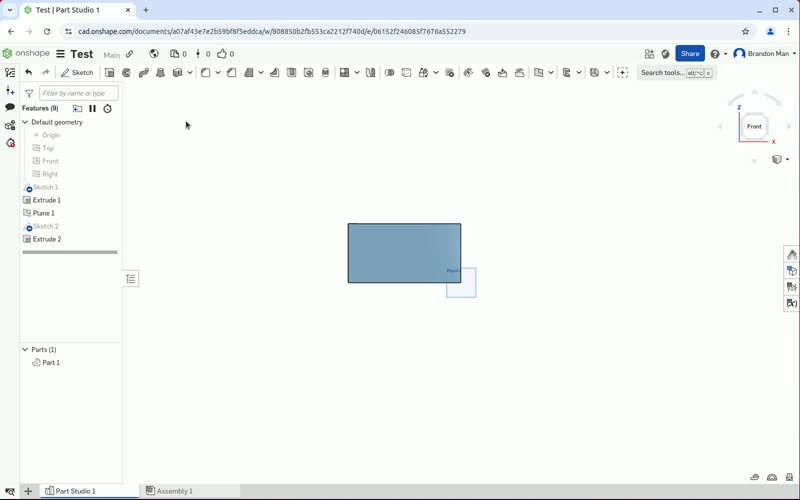
key(shift+h)
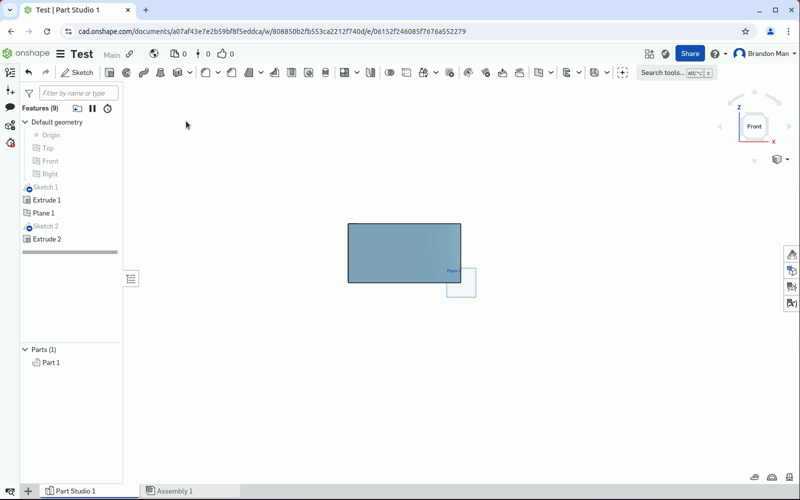
key(shift+h)
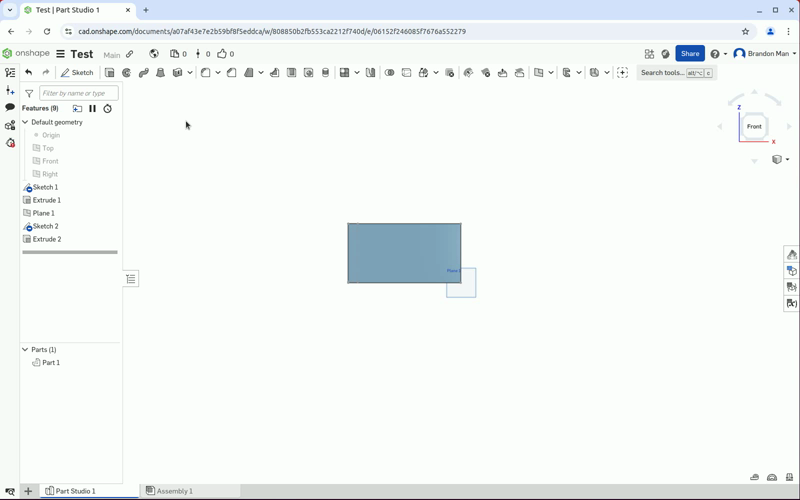
key(shift+7)
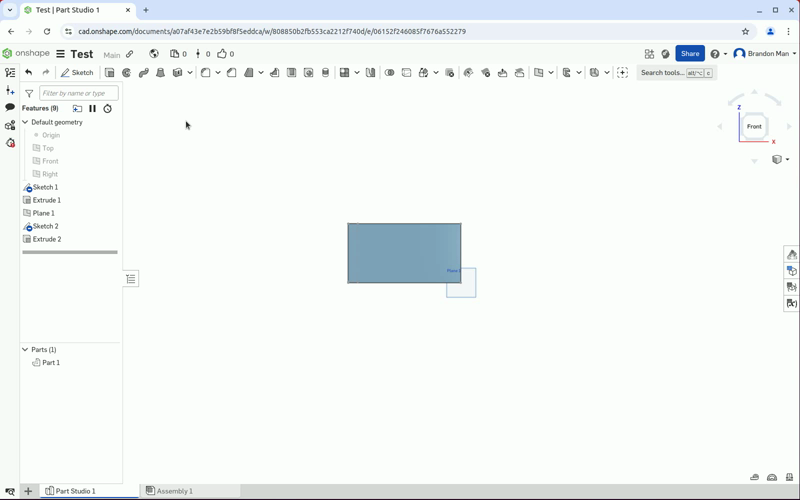
key(left, 2)
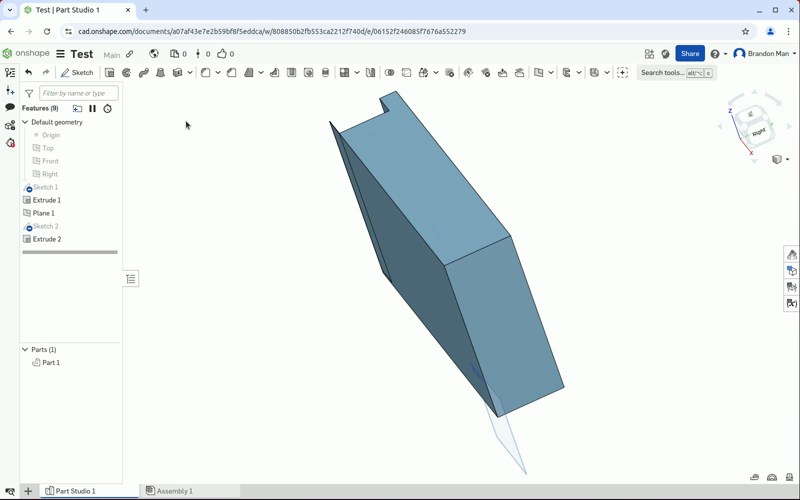
key(down, 2)
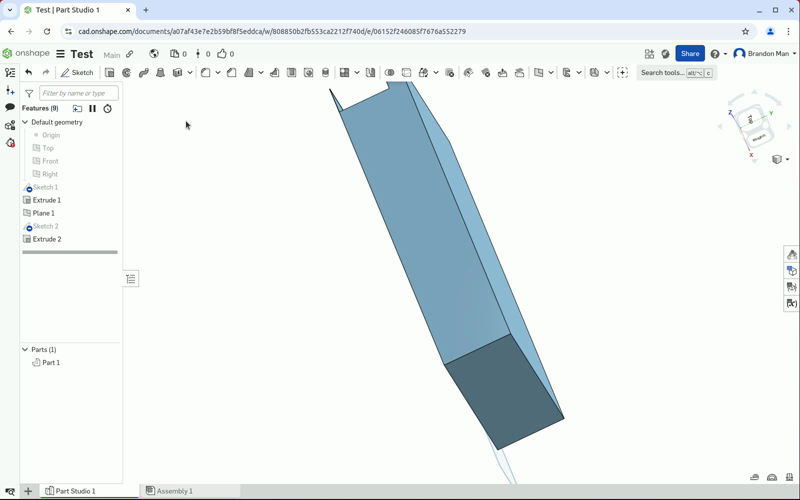
key(up, 2)
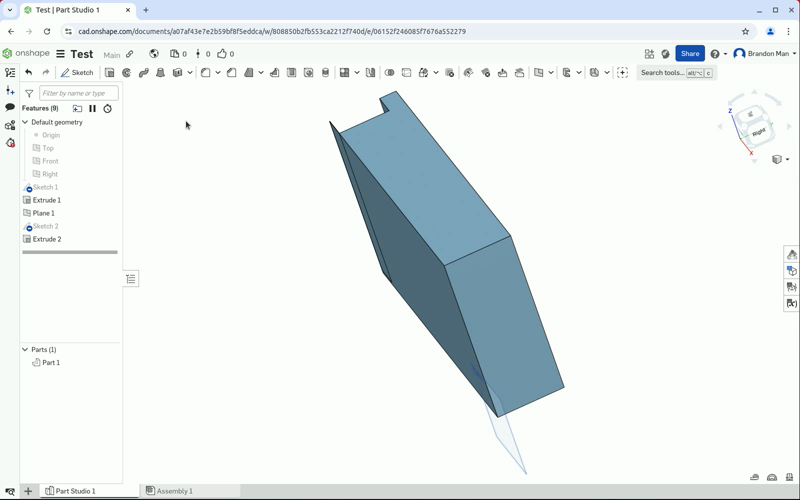
key(right, 2)
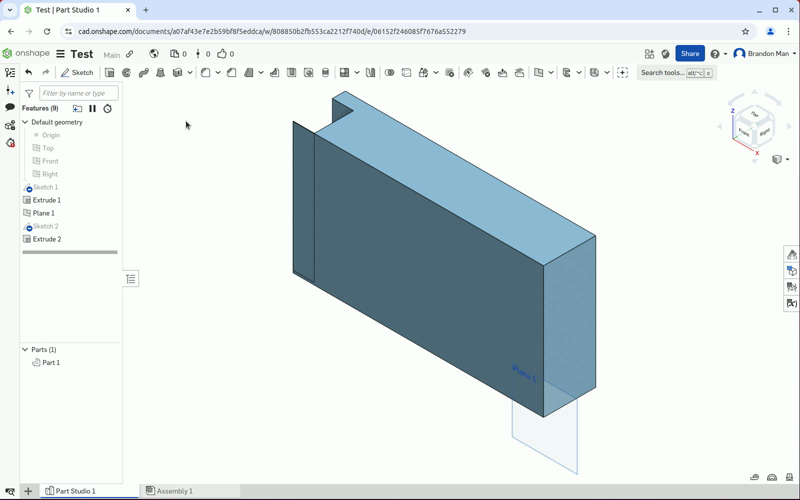
mouse_move(73, 189)
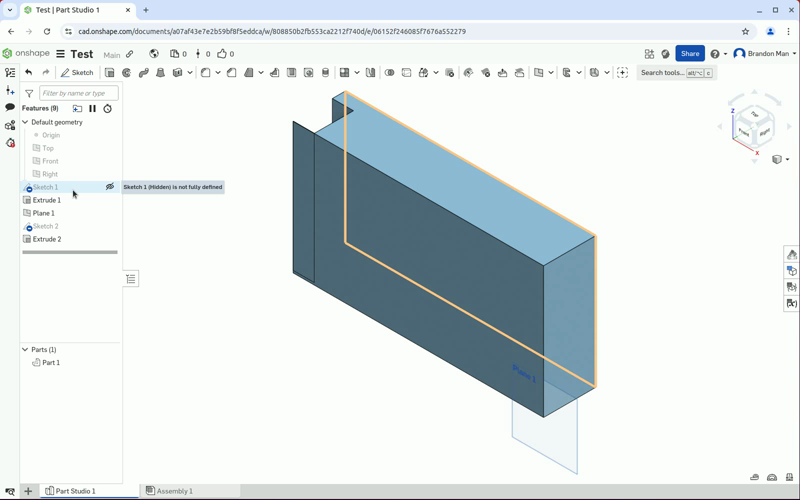
click(73, 189)